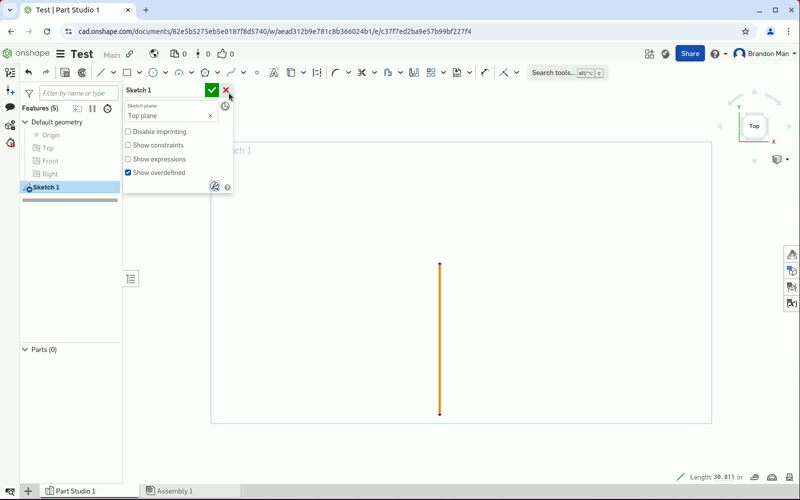
key(shift+h)
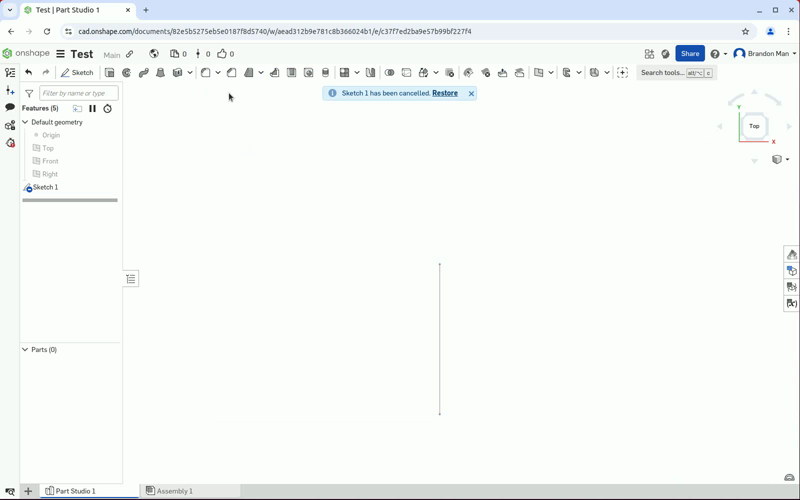
key(shift+s)
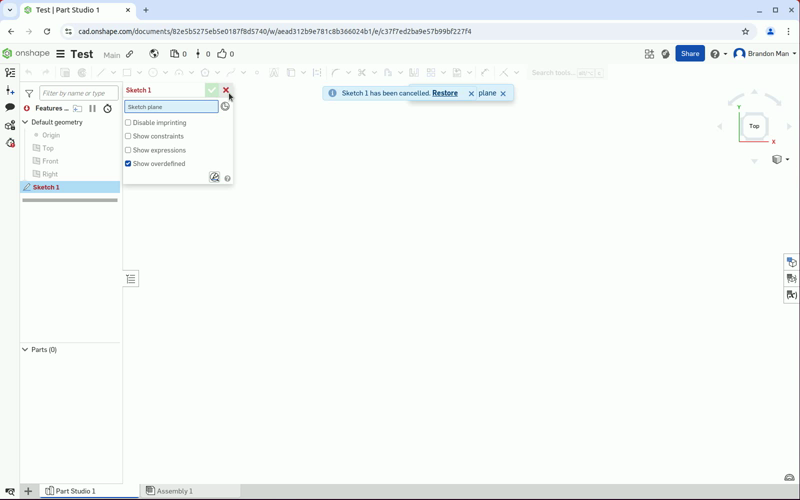
mouse_move(73, 150)
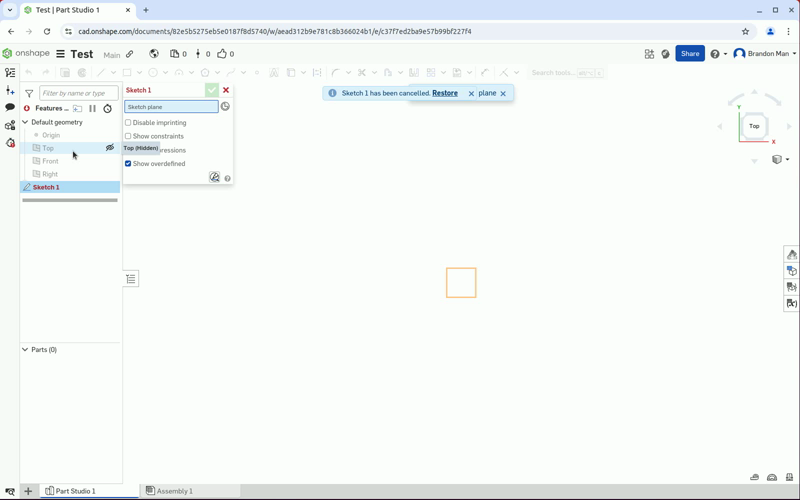
click(73, 150)
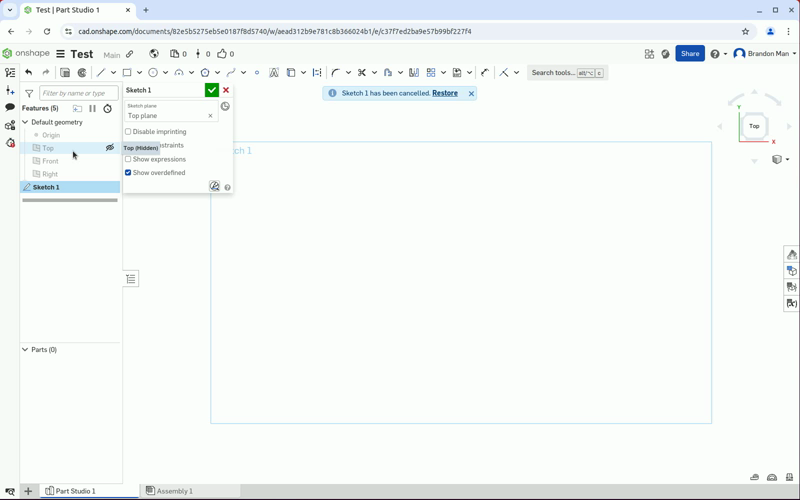
mouse_move(73, 352)
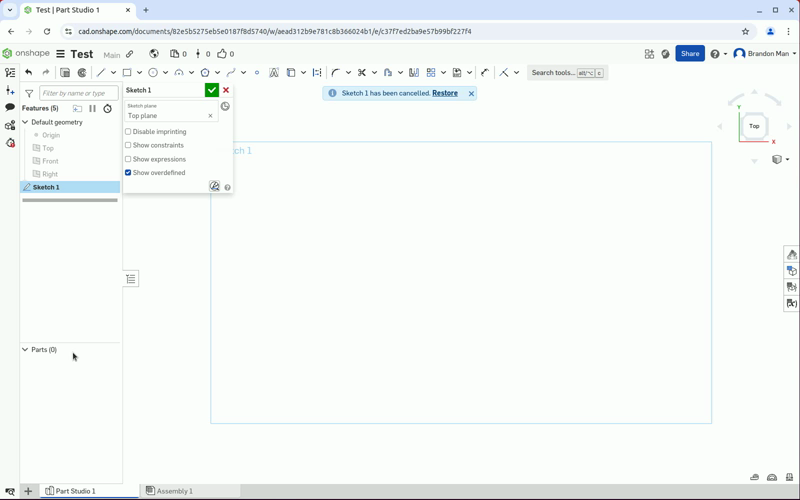
key(y)
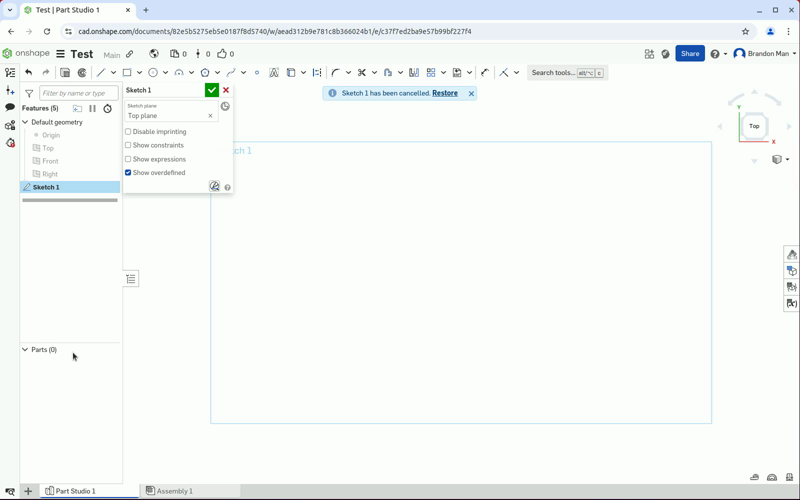
key(c)
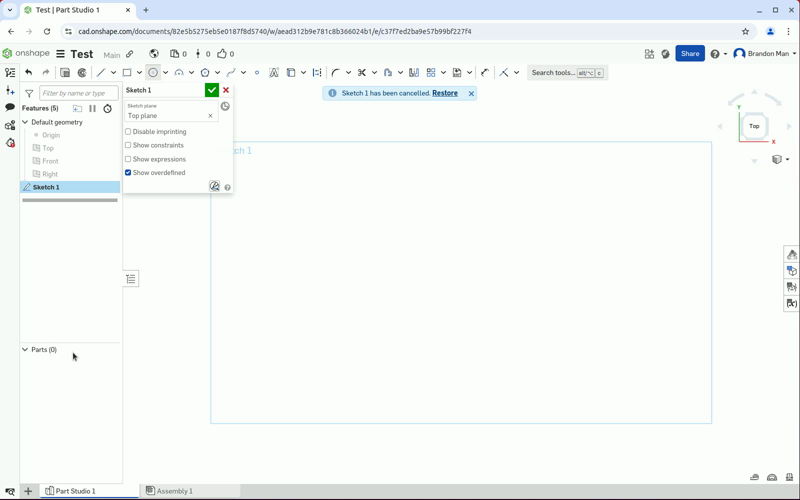
key_down(shift)
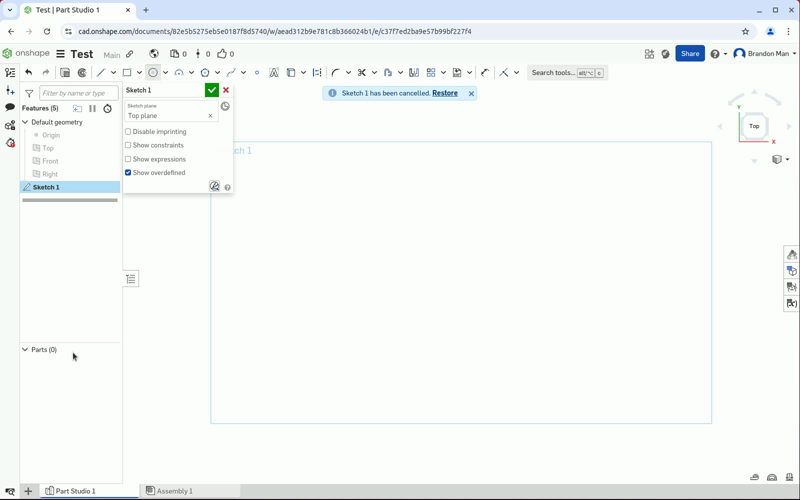
mouse_move(461, 282)
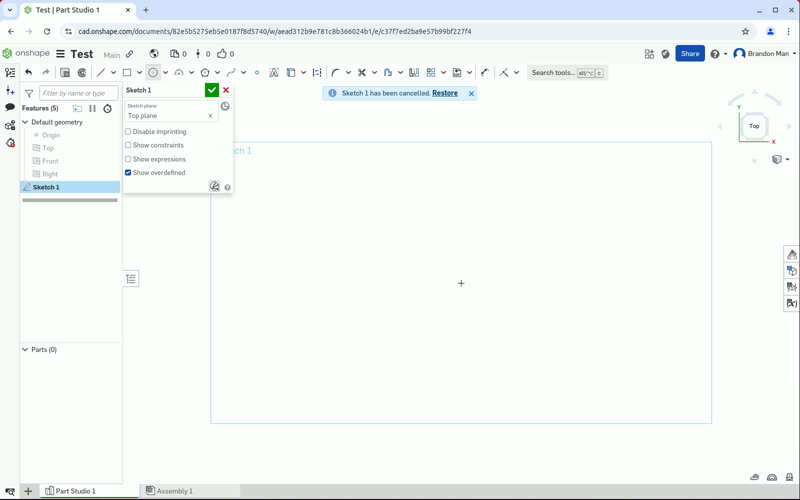
click(461, 282)
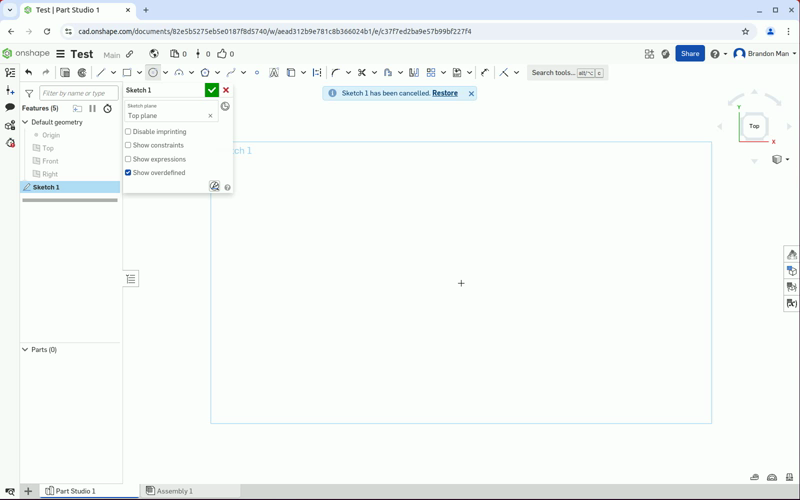
key_up(shift)
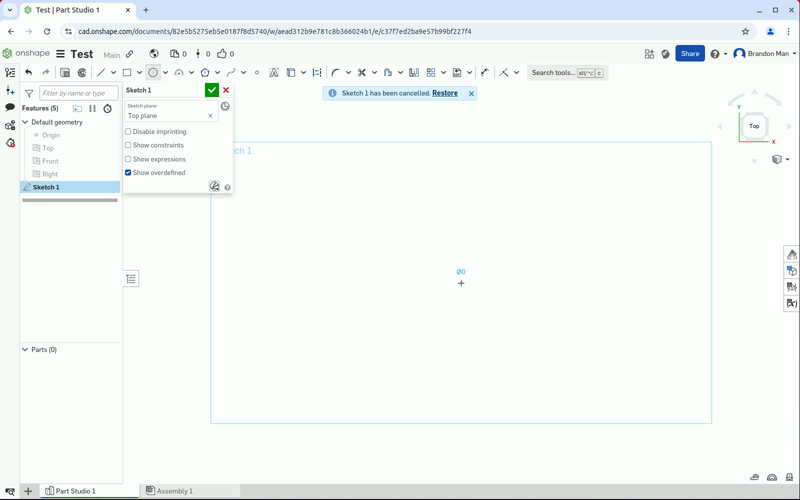
mouse_move(574, 282)
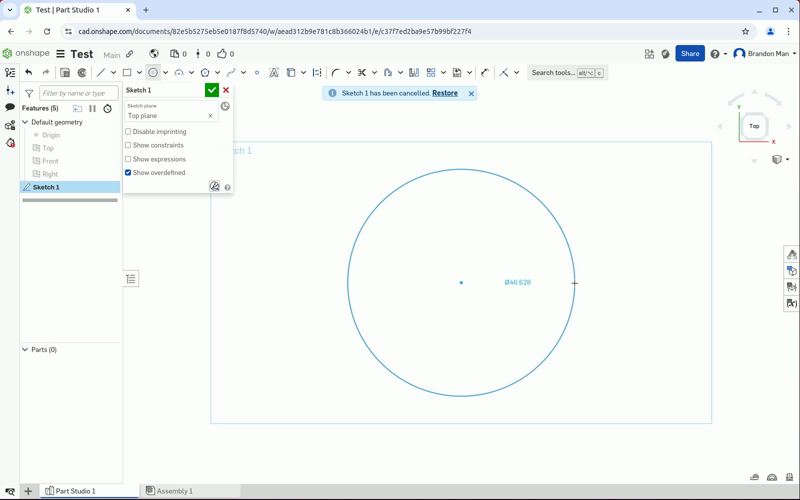
click(574, 282)
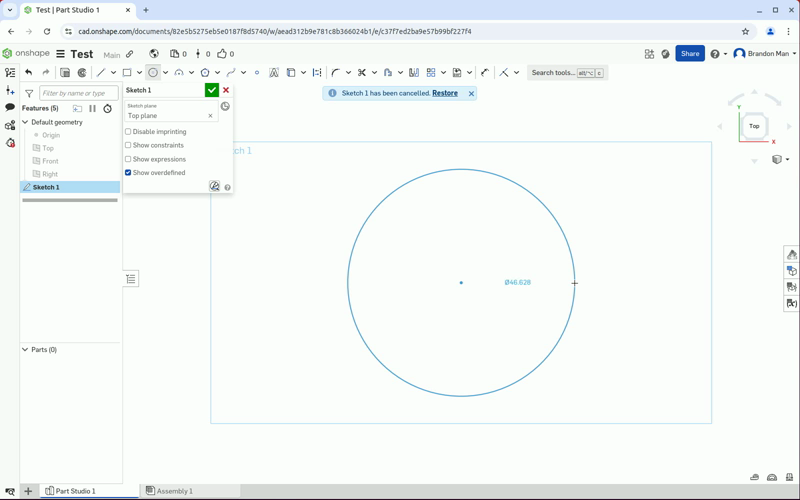
key(esc)
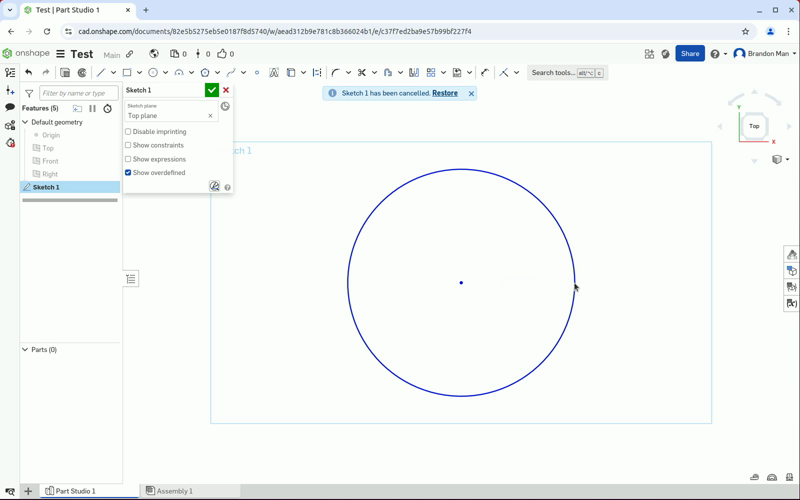
mouse_move(501, 344)
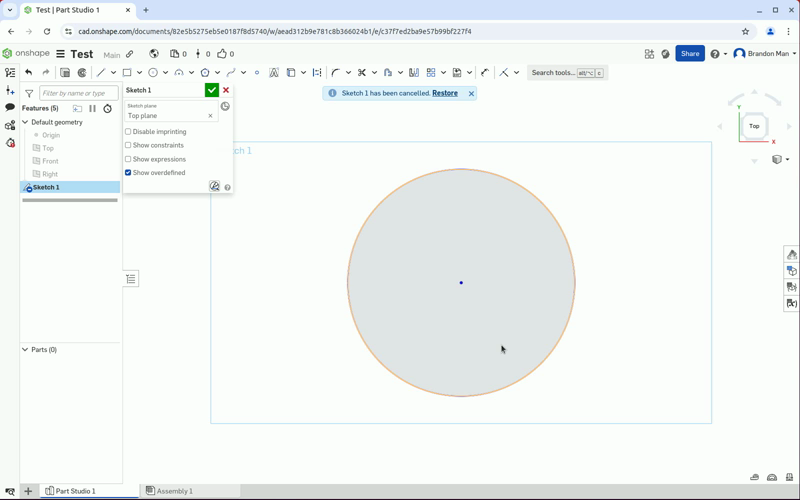
click(501, 344)
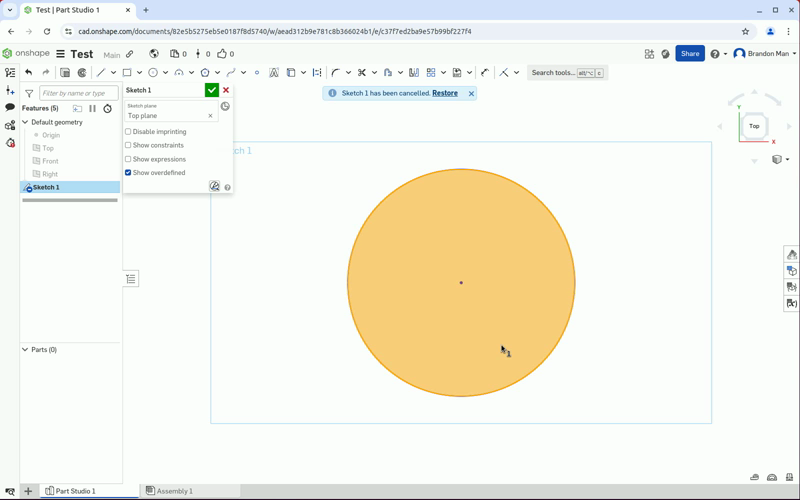
mouse_move(73, 352)
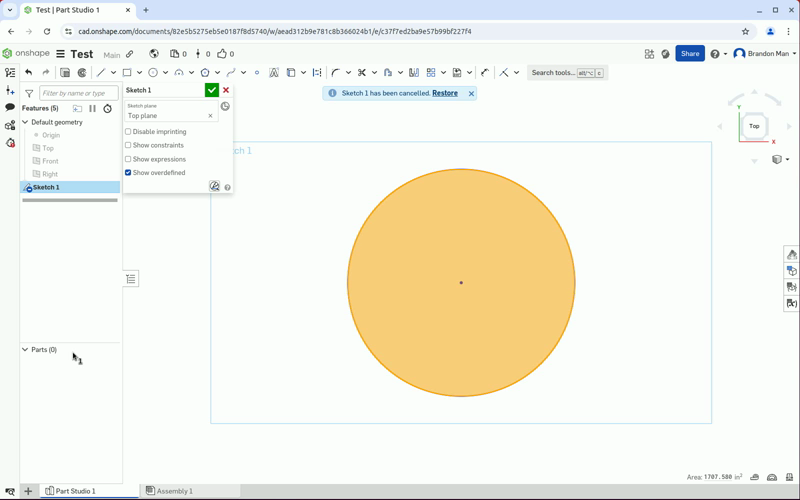
key(shift+y)
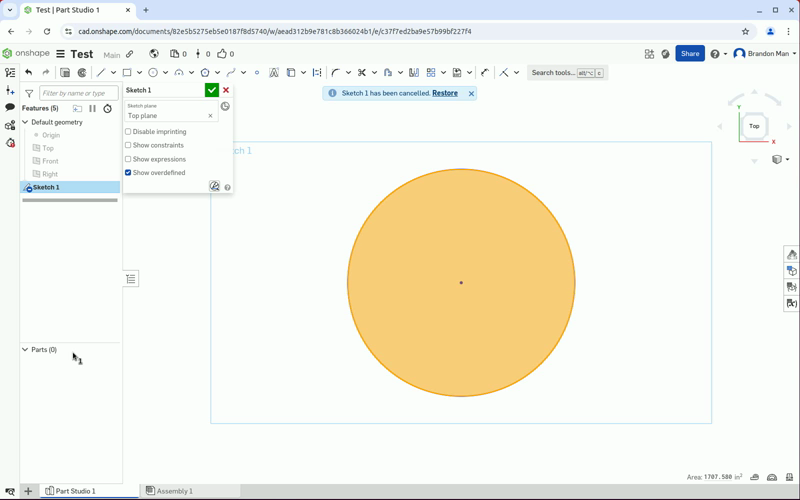
key(shift+e)
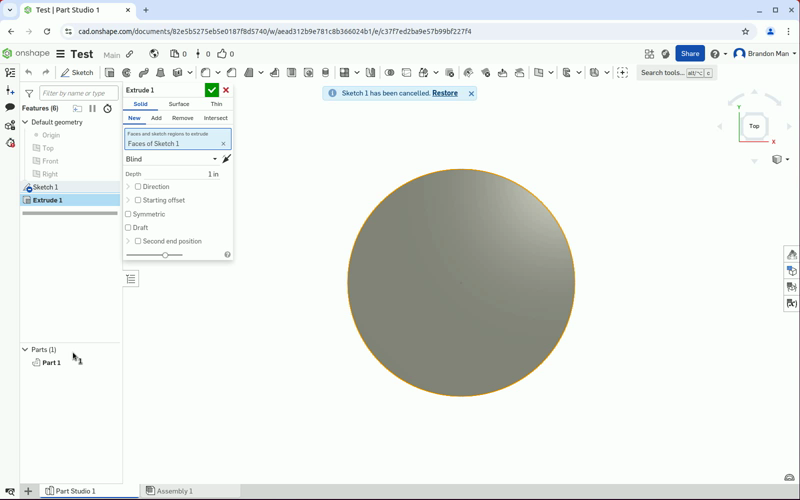
mouse_move(143, 106)
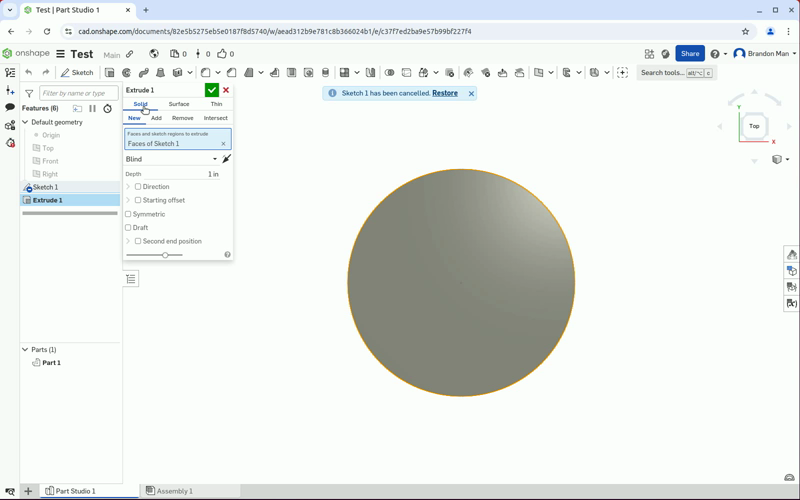
click(143, 106)
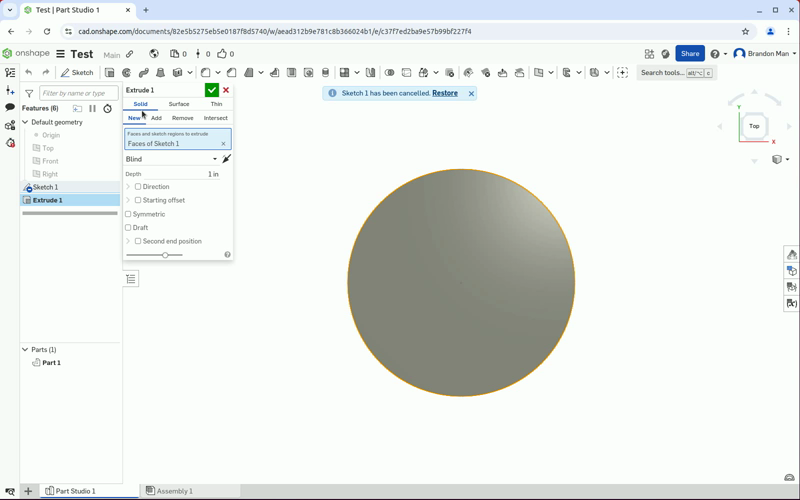
mouse_move(137, 120)
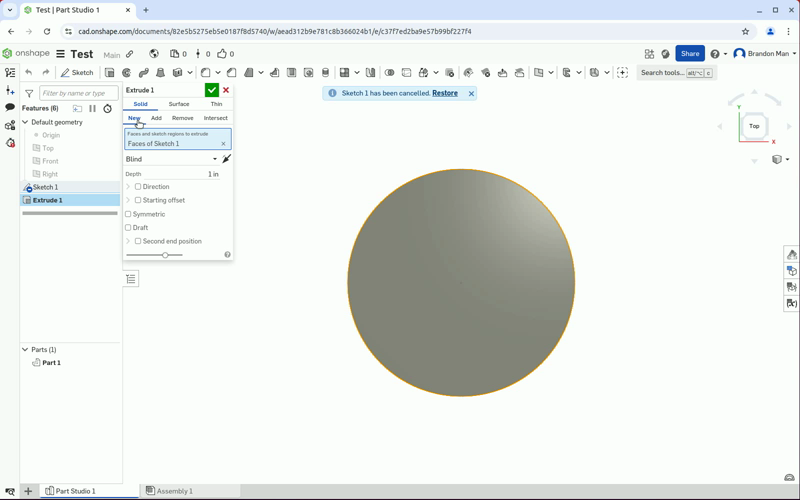
click(137, 120)
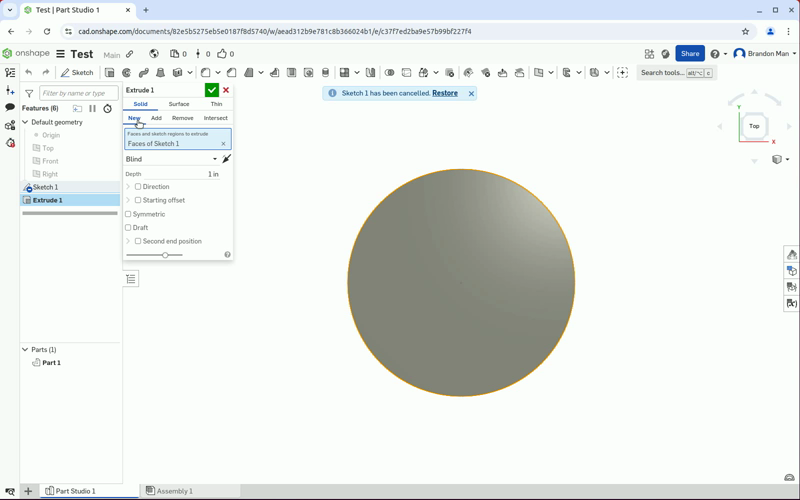
key(tab, 4)
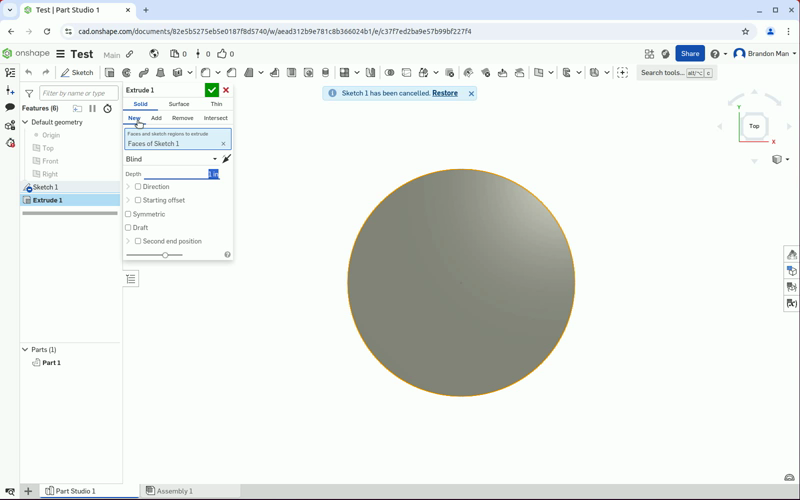
text(5.777)
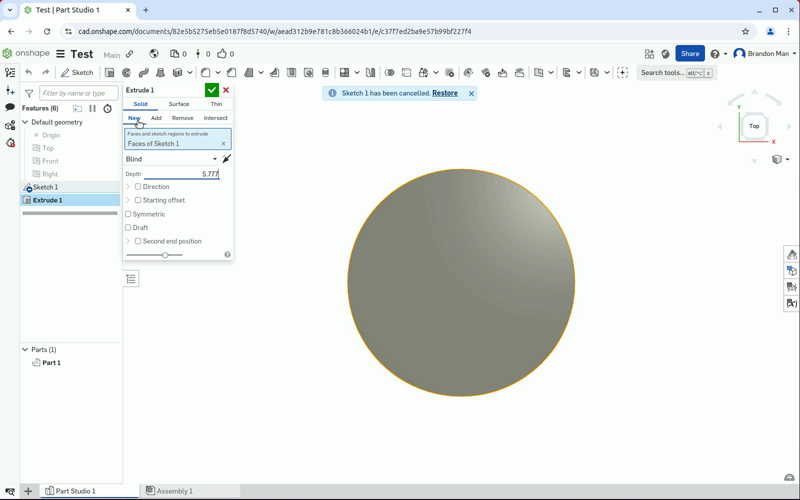
key(enter)
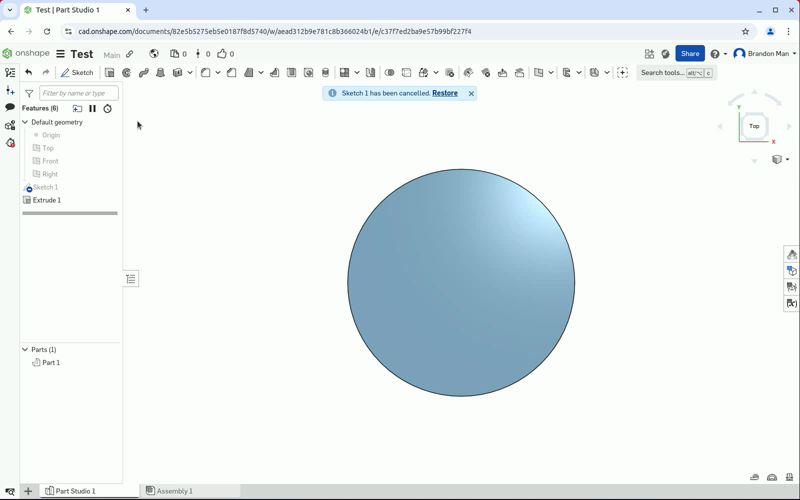
key(shift+h)
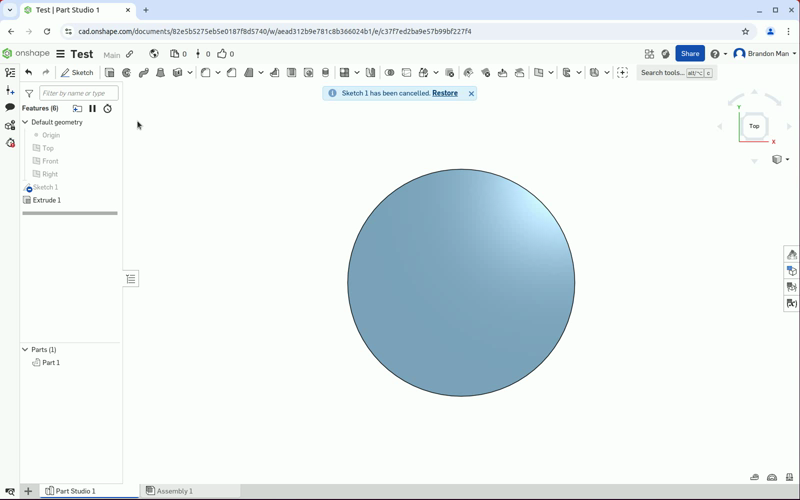
key(shift+h)
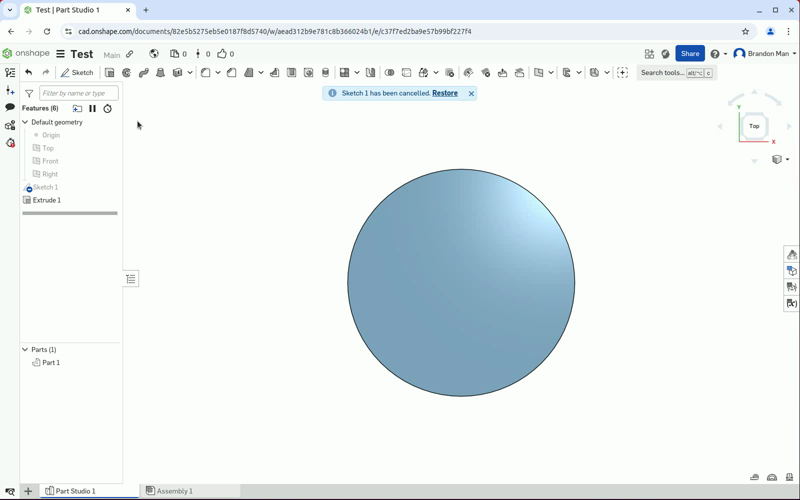
mouse_move(73, 189)
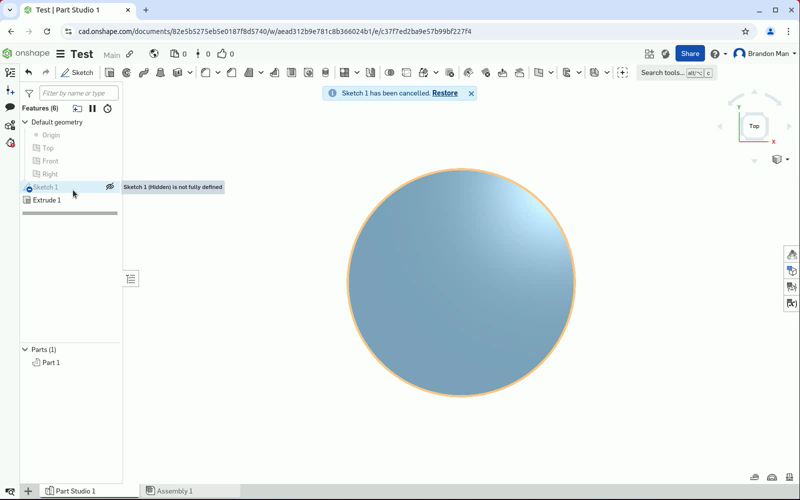
click(73, 189)
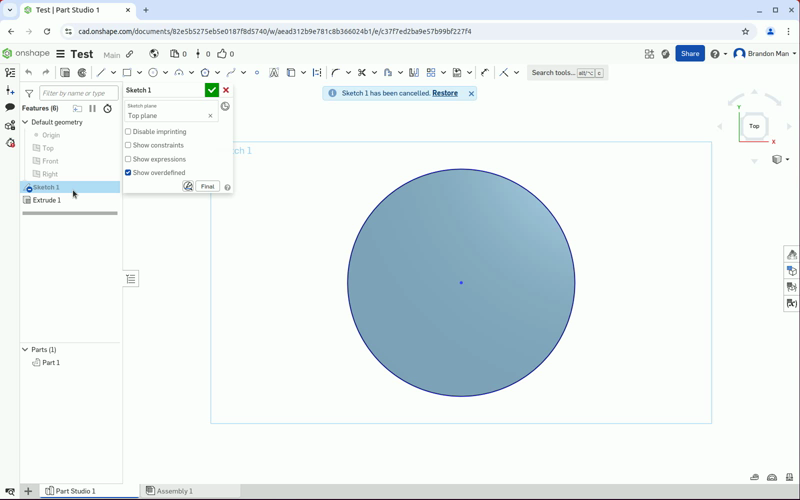
mouse_move(229, 92)
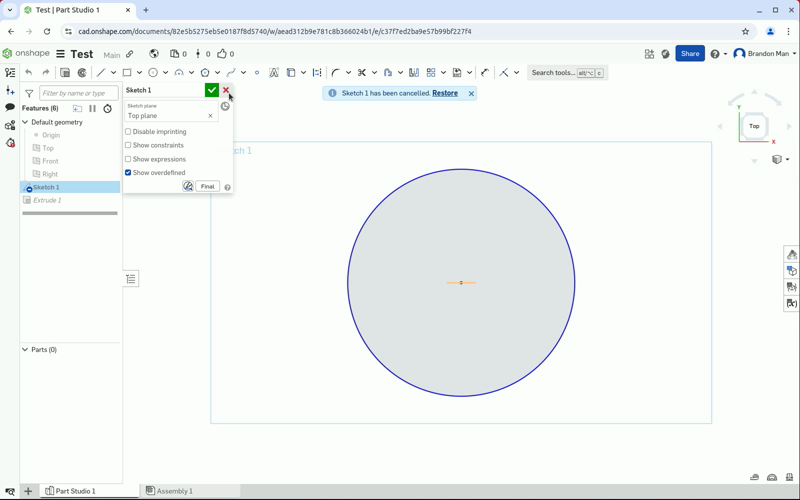
click(229, 92)
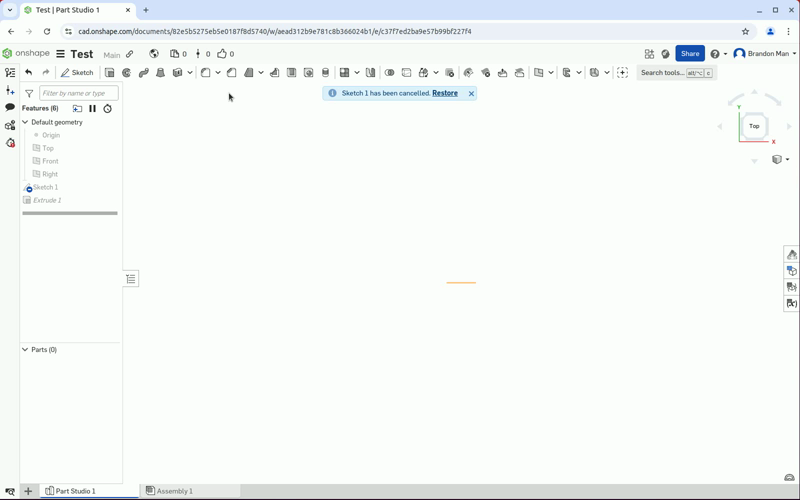
mouse_move(541, 75)
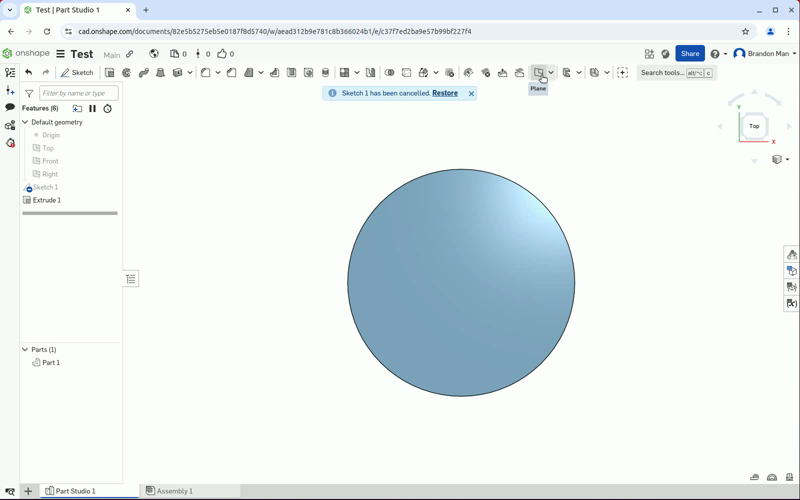
click(541, 75)
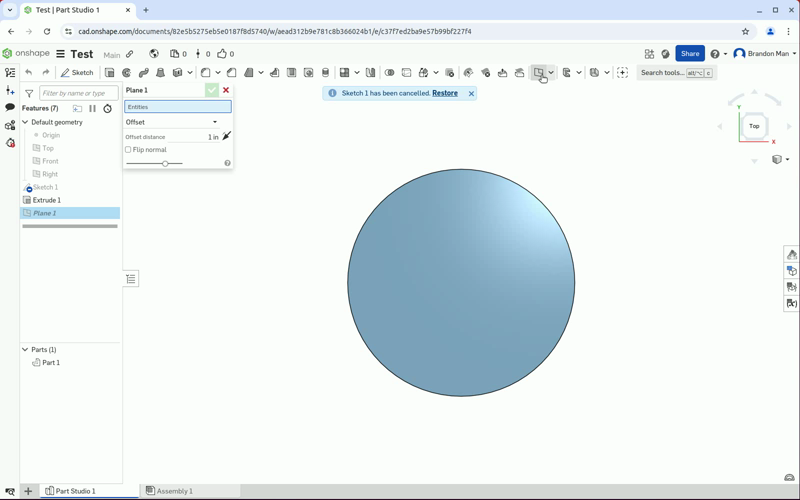
mouse_move(73, 150)
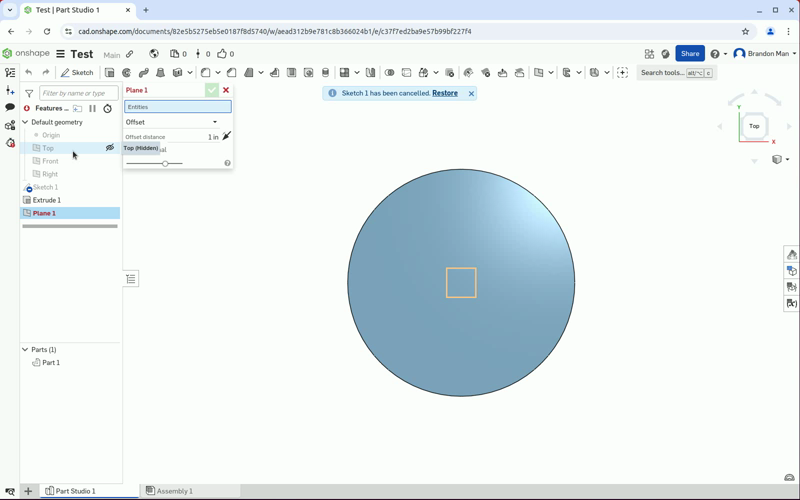
click(73, 150)
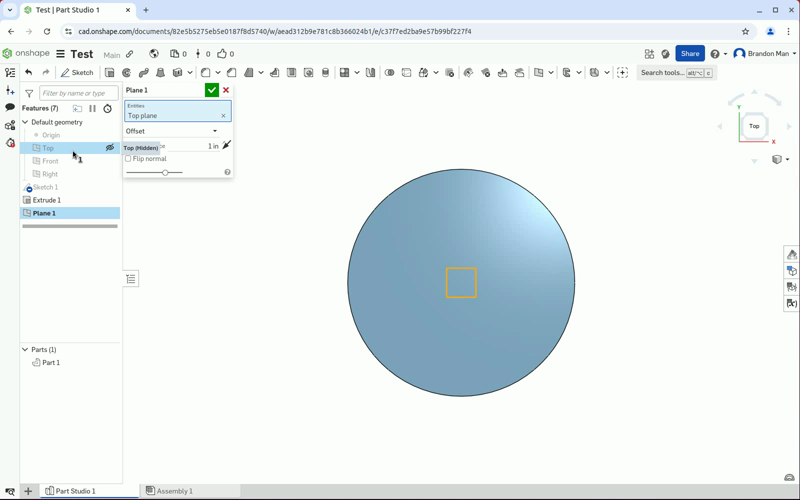
key(tab, 2)
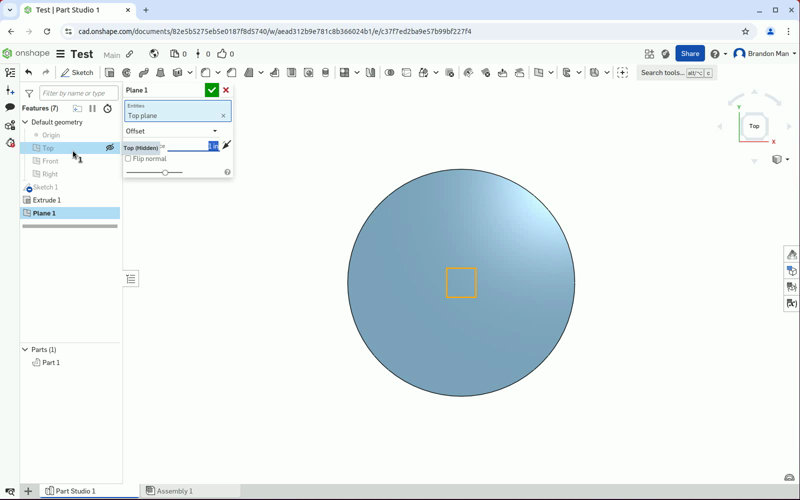
text(5.792)
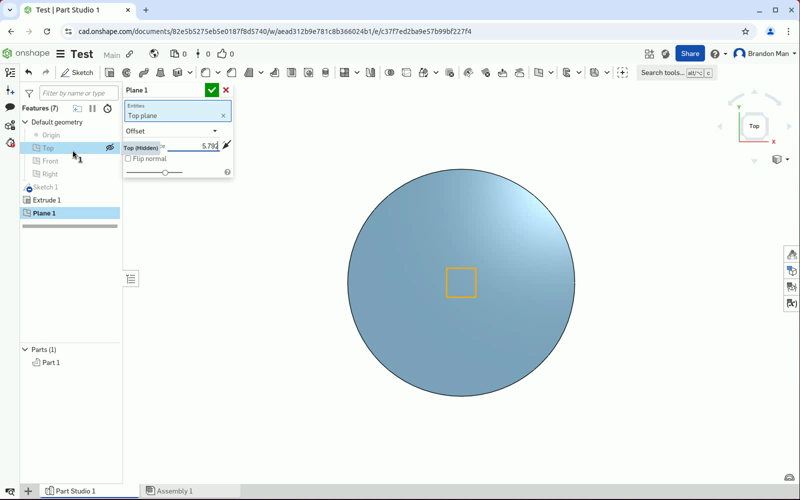
key(enter, 2)
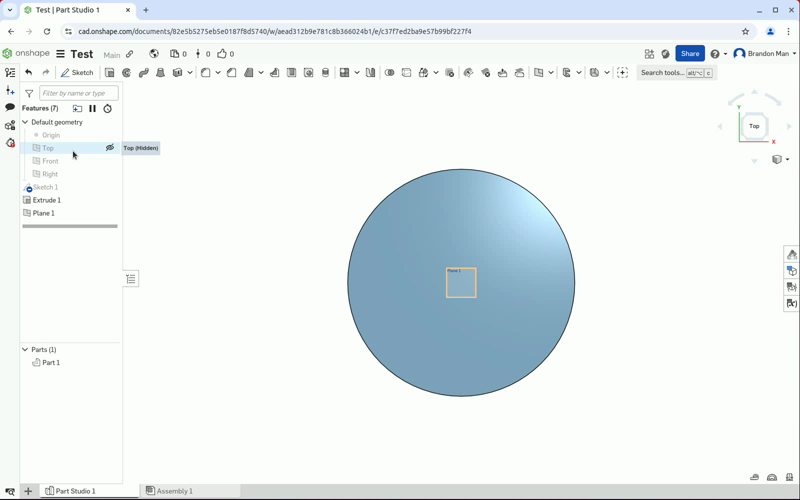
key(shift+s)
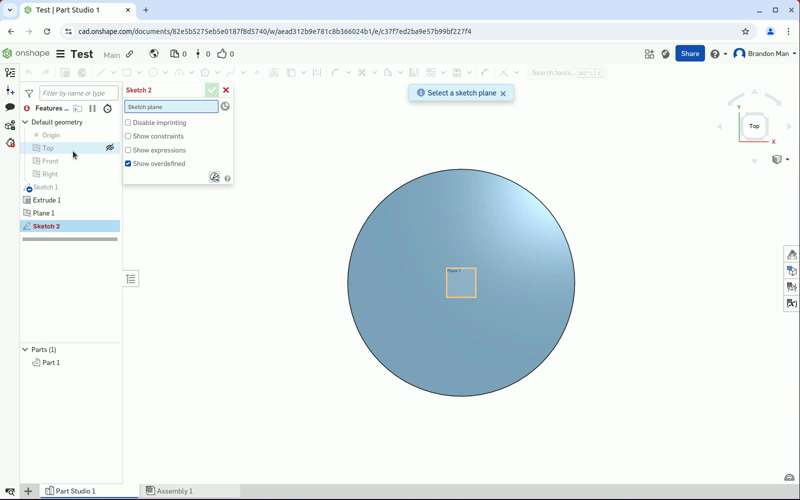
mouse_move(73, 215)
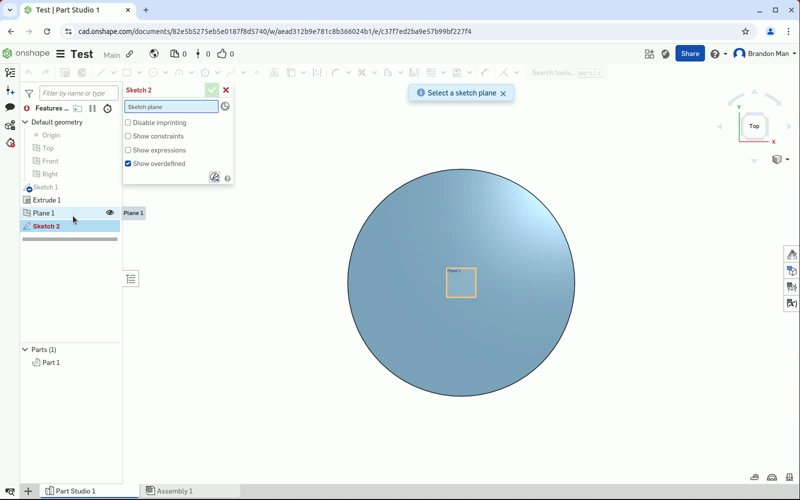
click(73, 215)
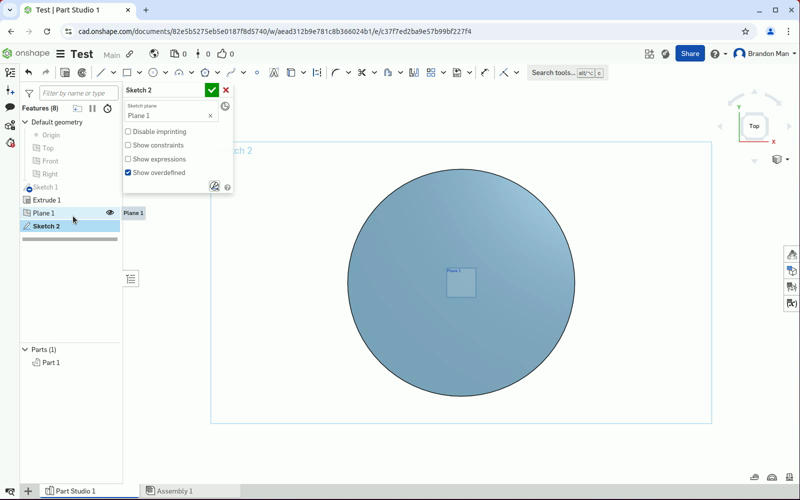
mouse_move(73, 352)
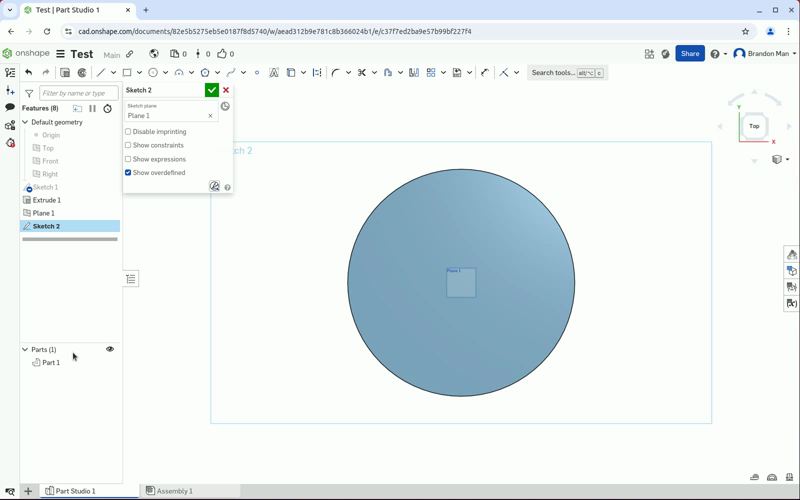
key(y)
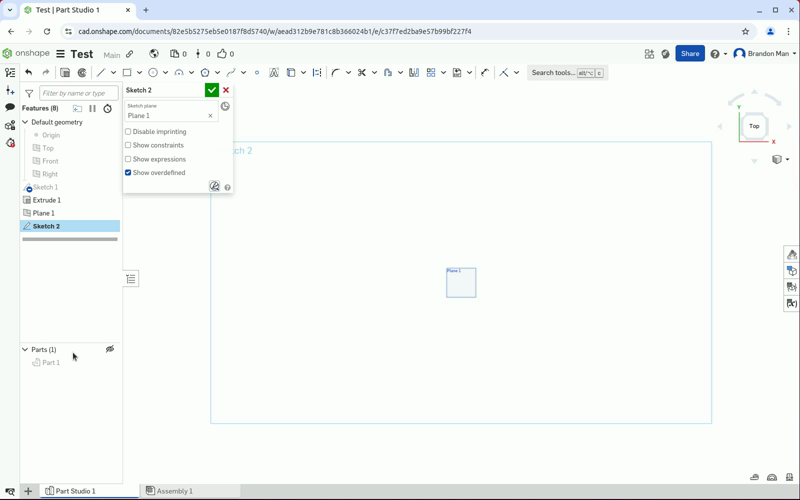
key(c)
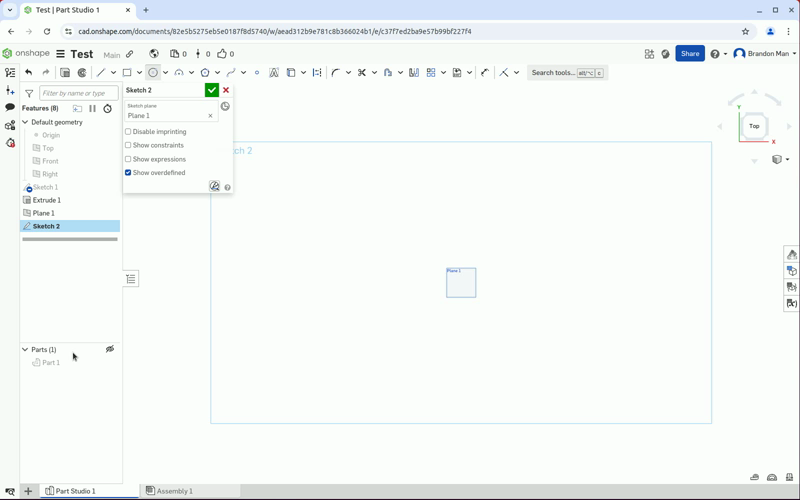
key_down(shift)
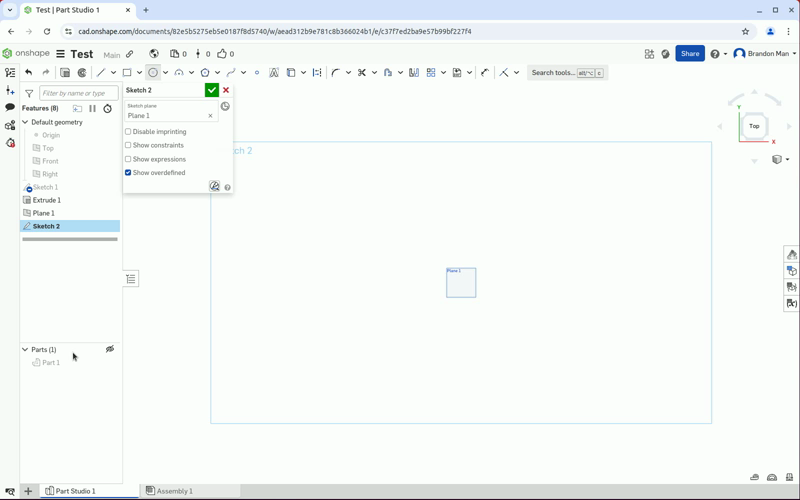
mouse_move(461, 282)
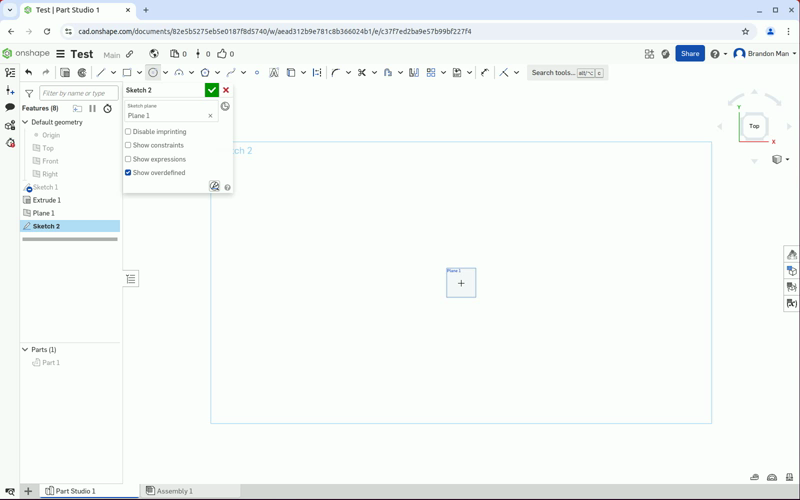
click(461, 282)
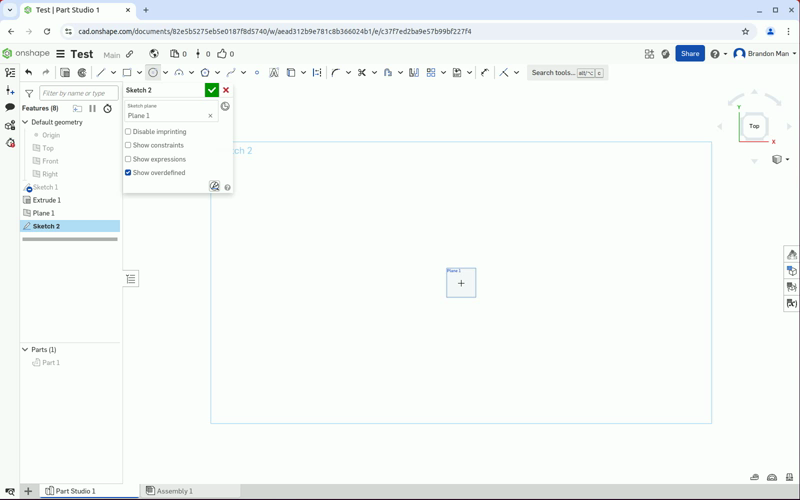
key_up(shift)
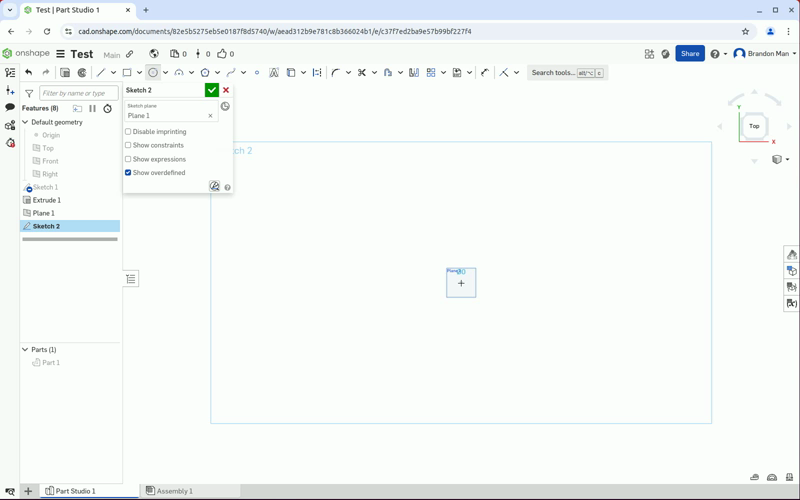
mouse_move(546, 282)
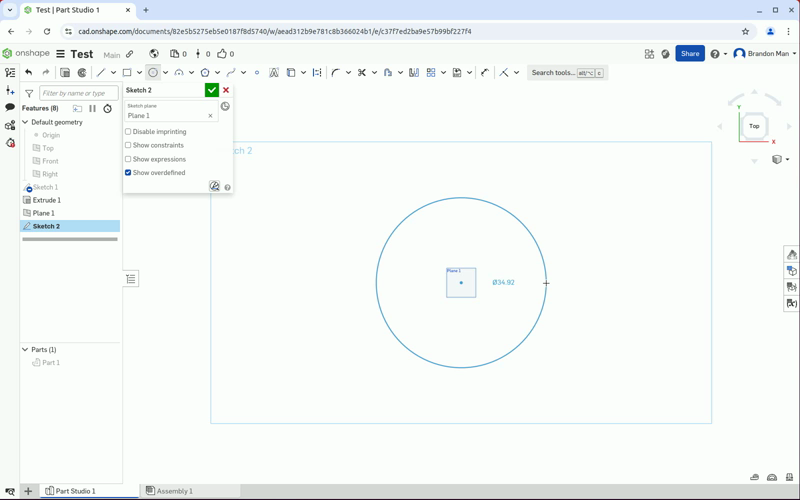
click(546, 282)
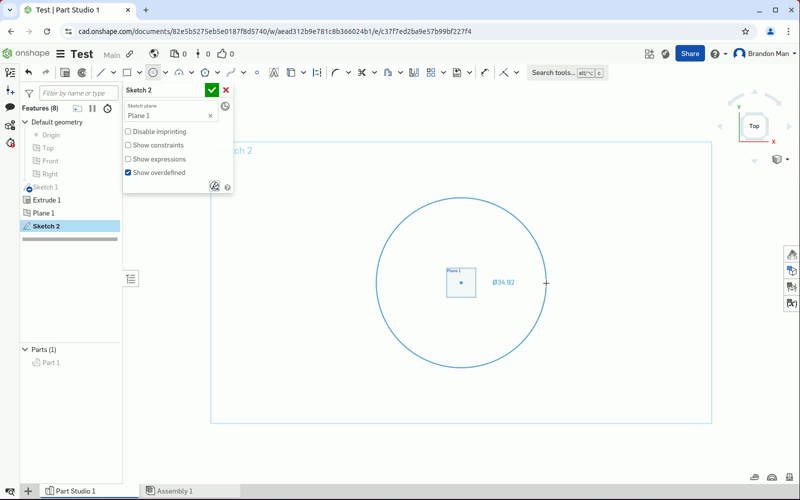
key(esc)
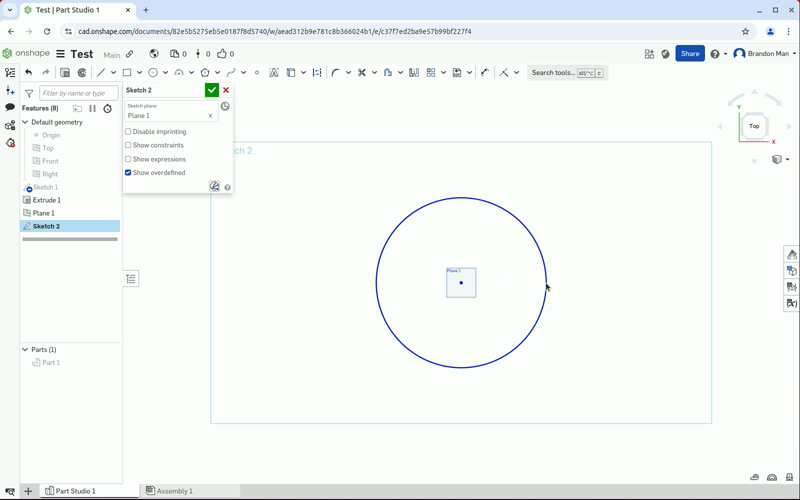
mouse_move(465, 257)
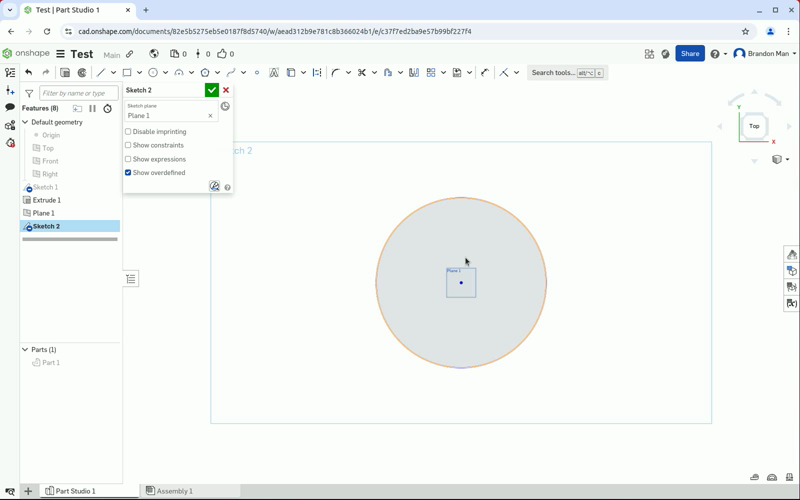
click(465, 257)
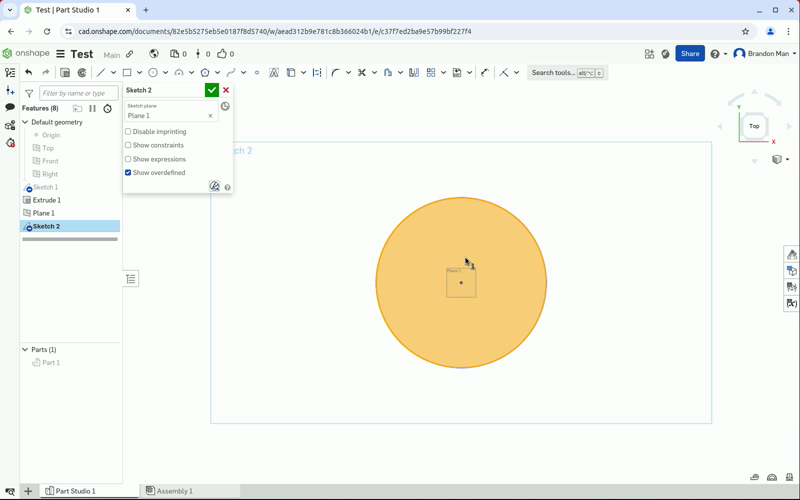
mouse_move(73, 352)
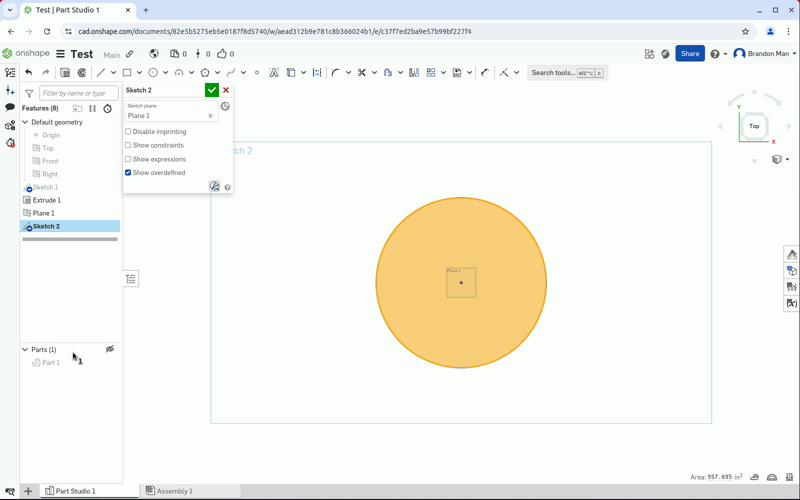
key(shift+y)
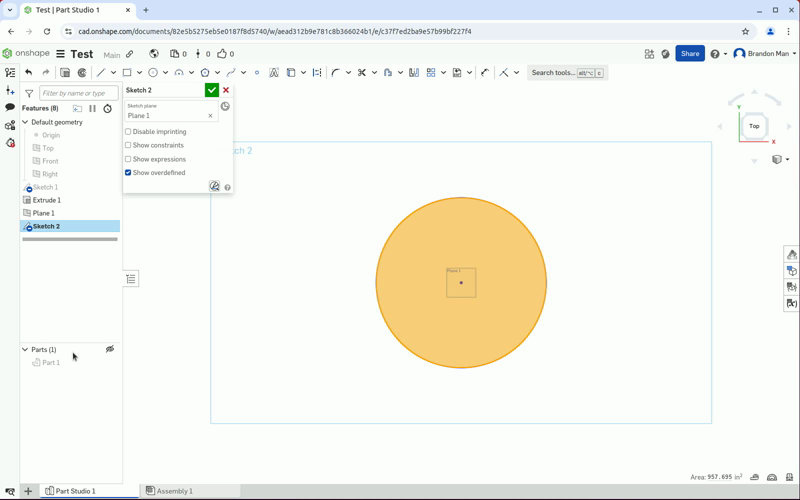
key(shift+e)
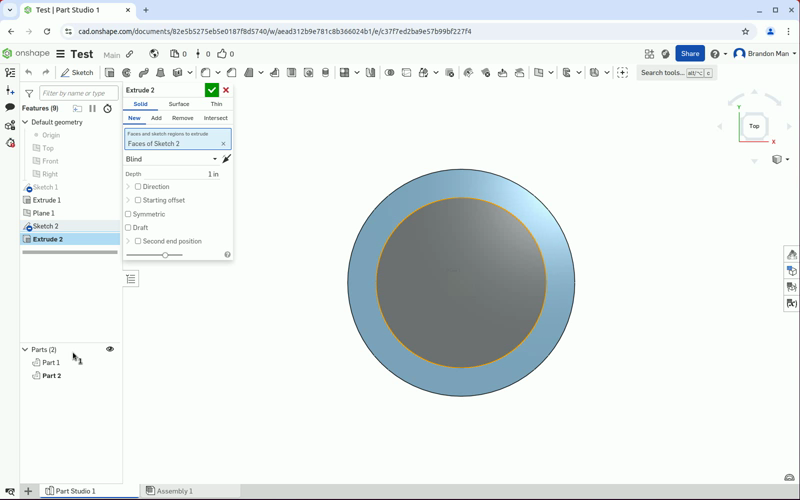
mouse_move(143, 106)
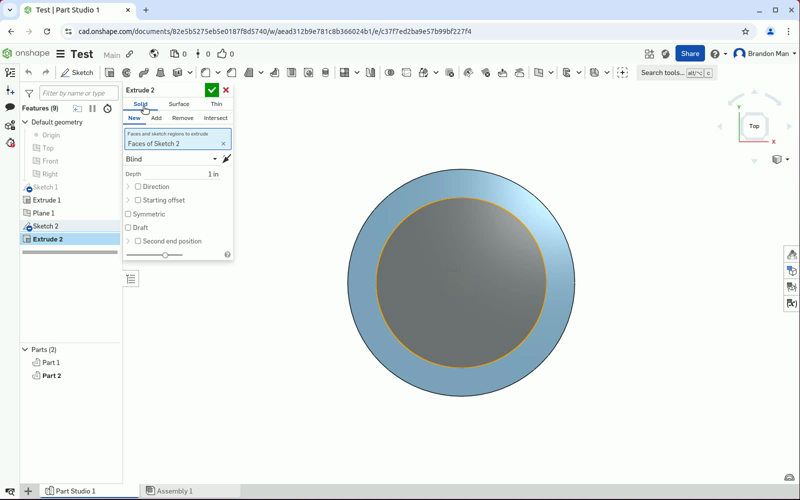
click(143, 106)
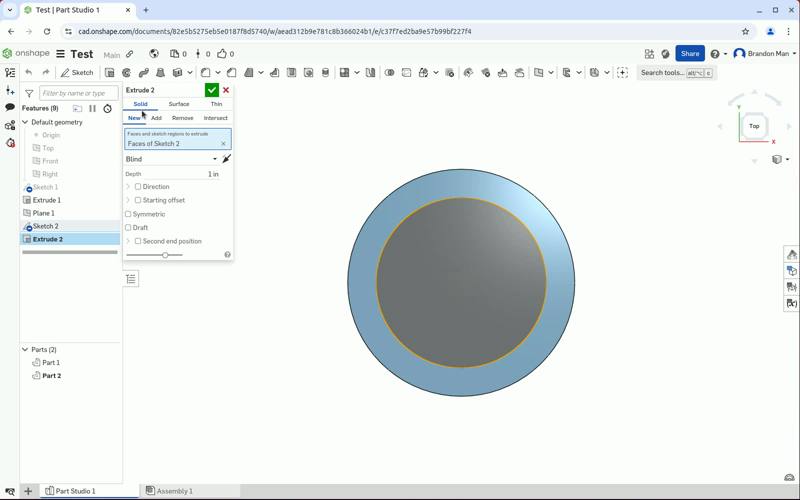
mouse_move(137, 120)
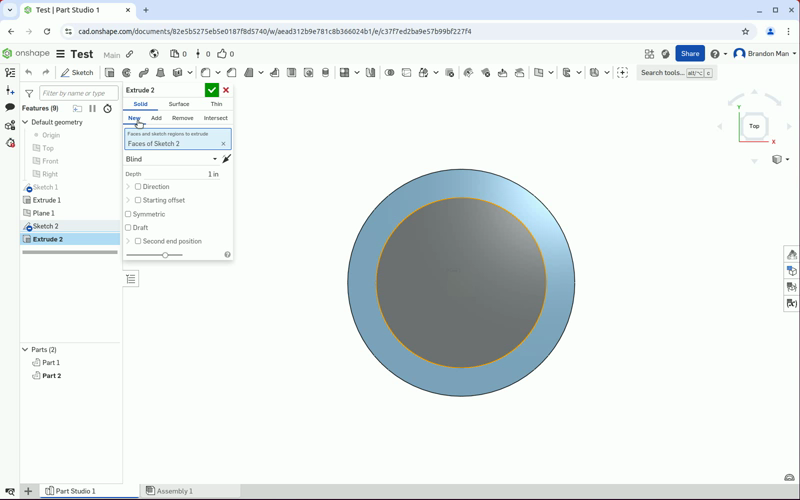
click(137, 120)
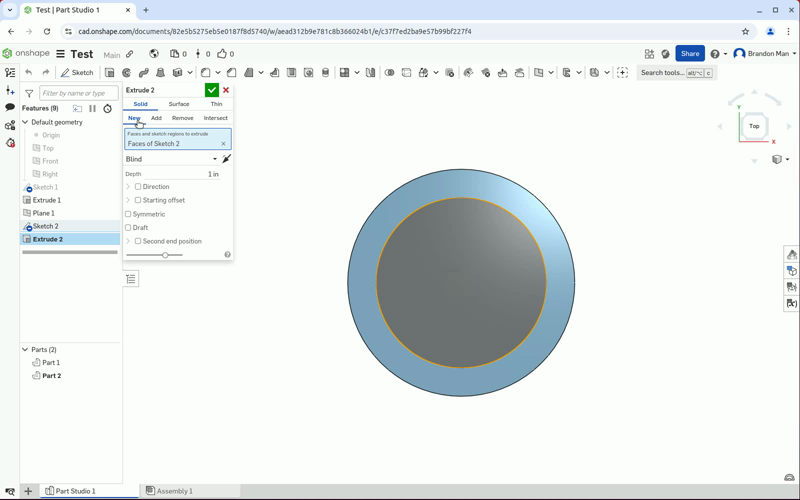
key(tab, 4)
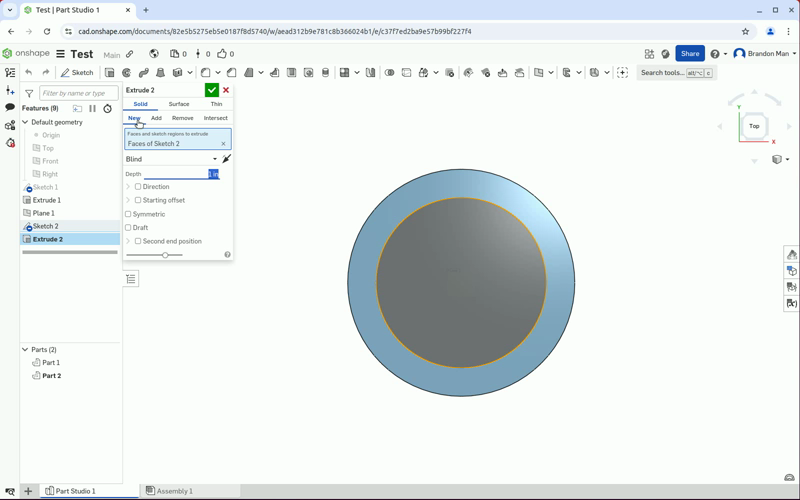
text(5.777)
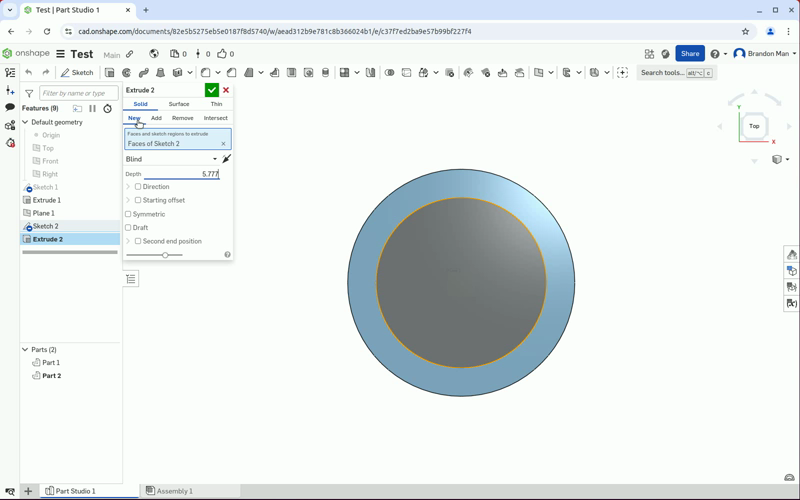
key(enter)
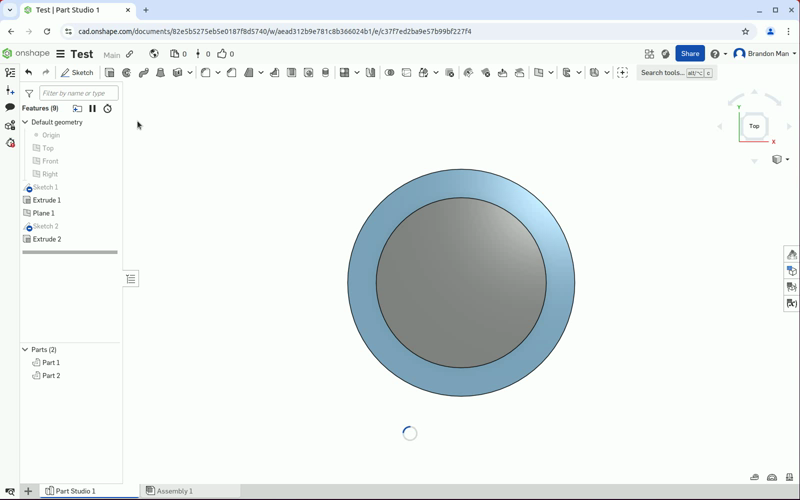
key(shift+h)
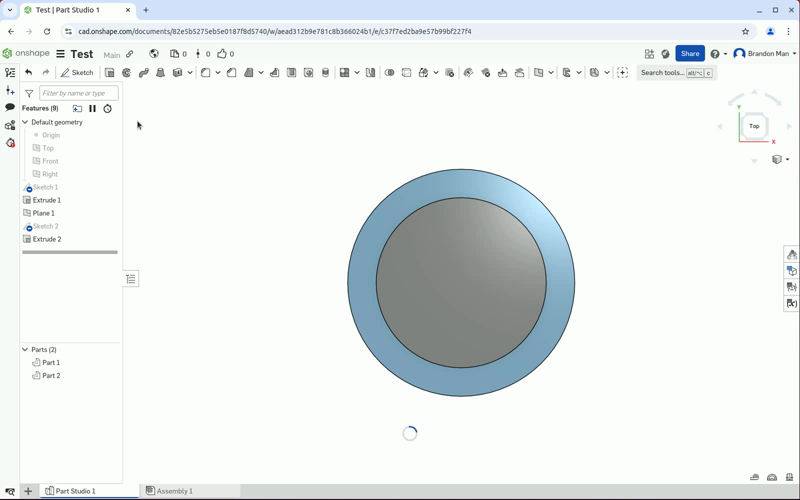
key(shift+h)
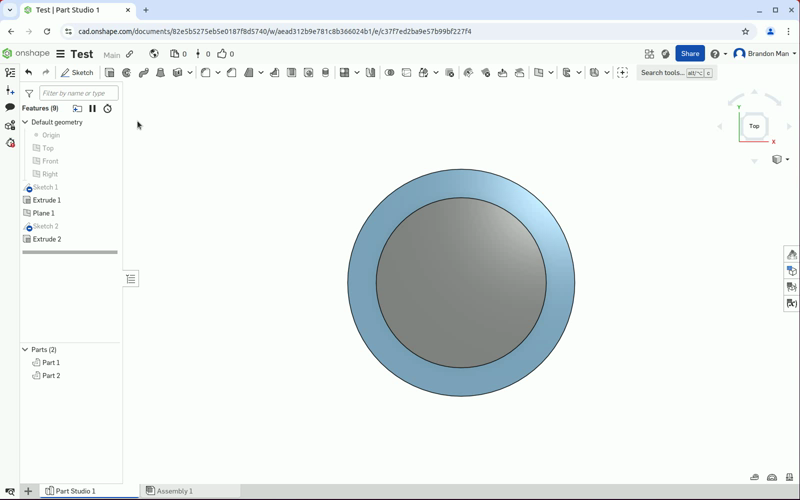
mouse_move(73, 189)
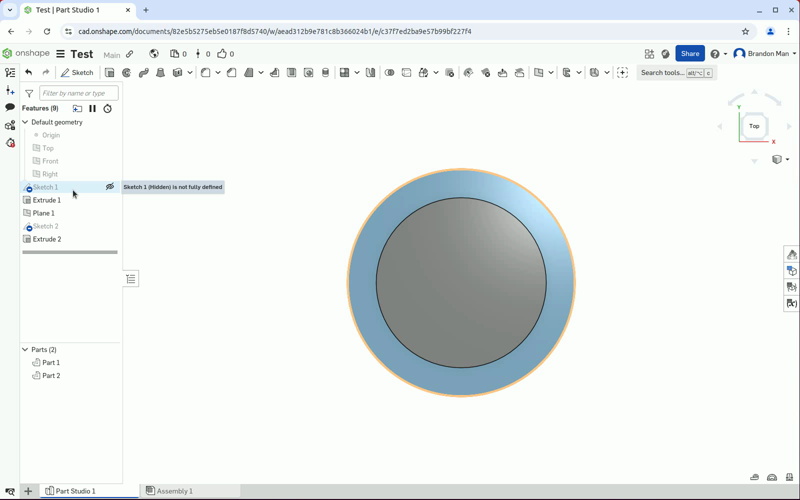
click(73, 189)
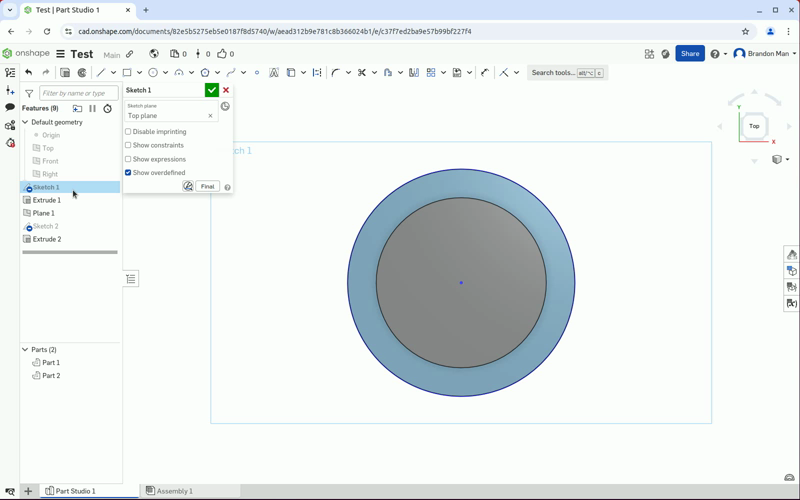
mouse_move(229, 92)
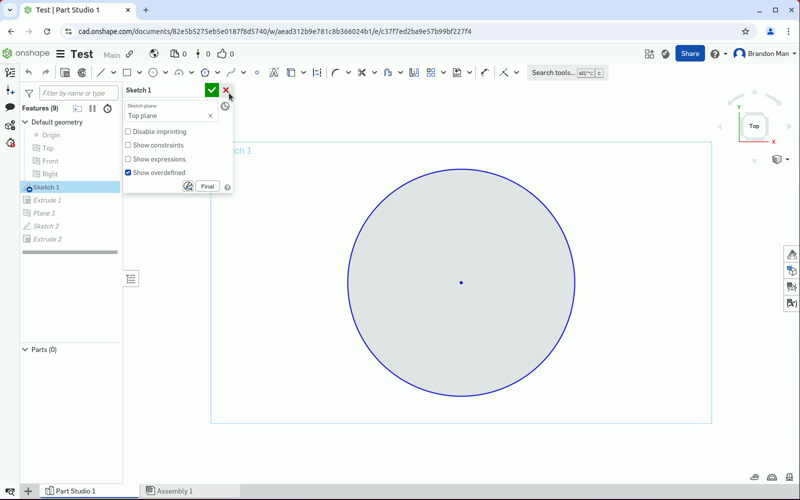
click(229, 92)
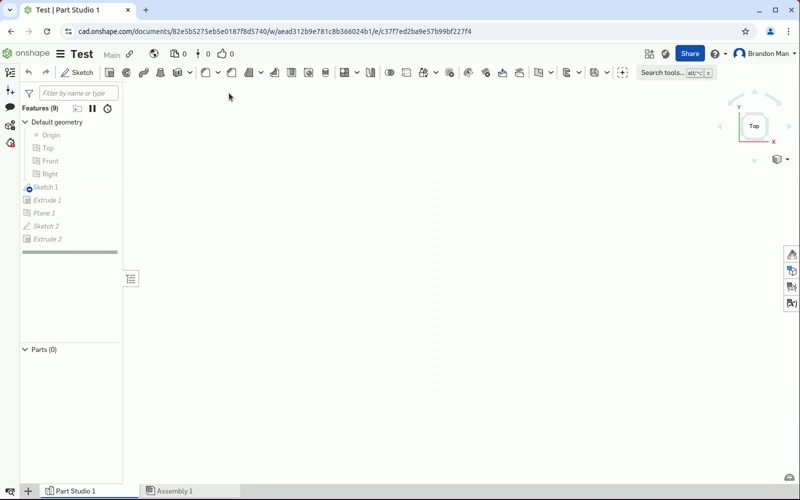
key(shift+s)
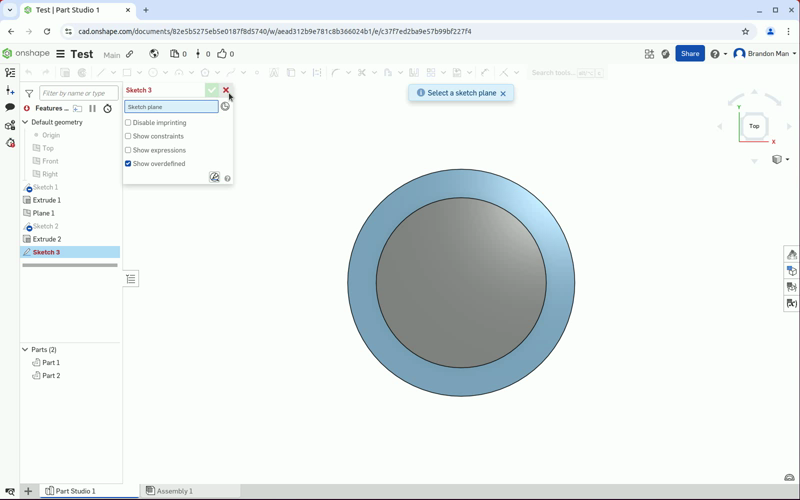
mouse_move(73, 215)
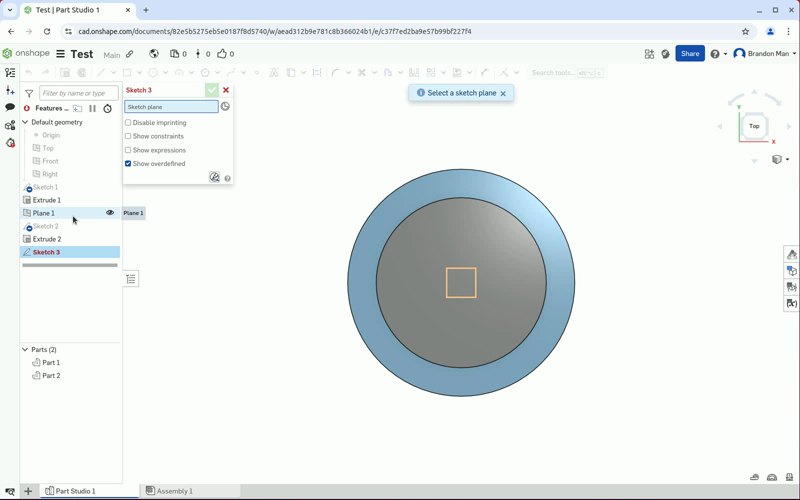
click(73, 215)
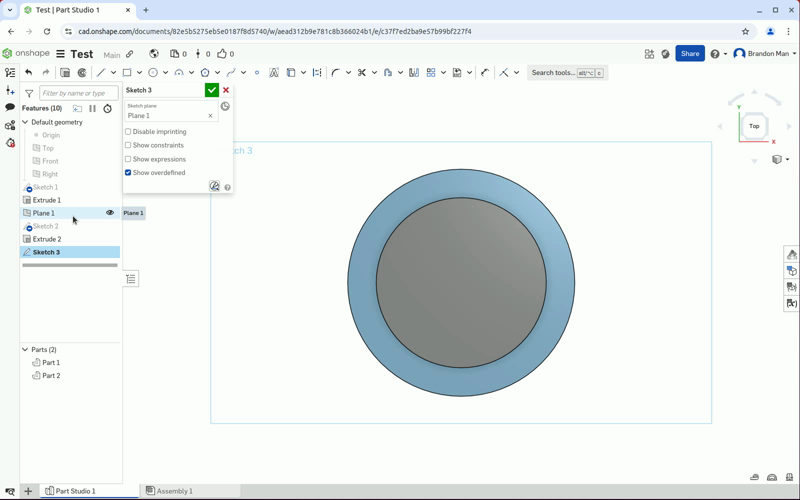
mouse_move(73, 352)
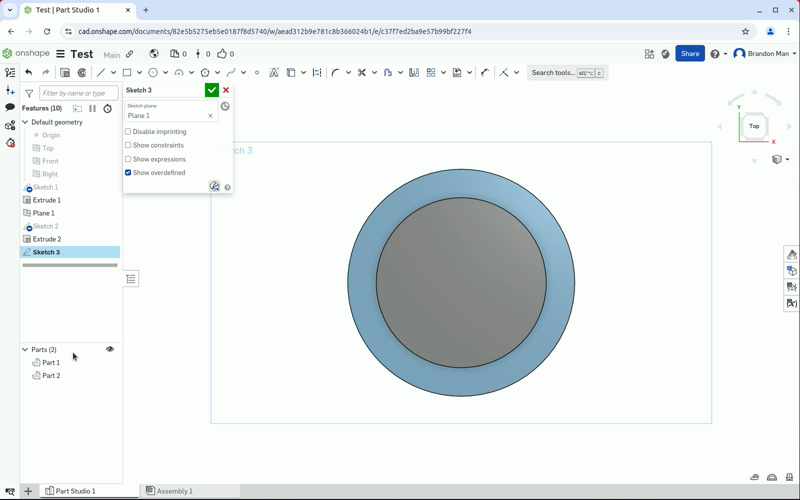
key(y)
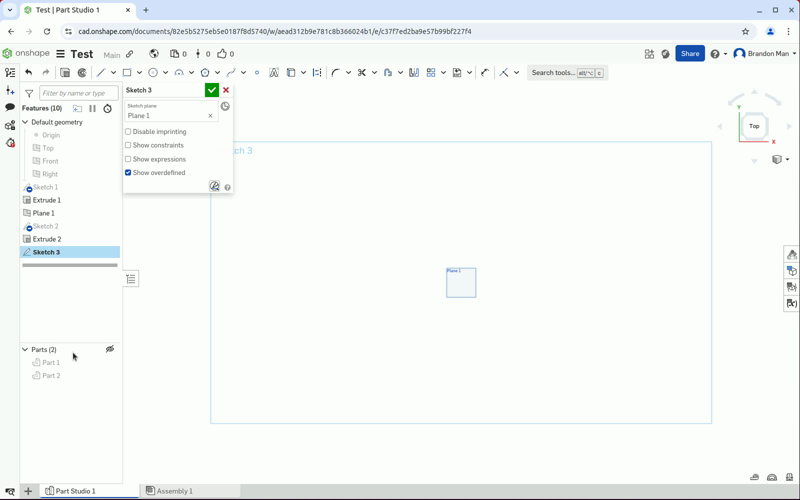
key(l)
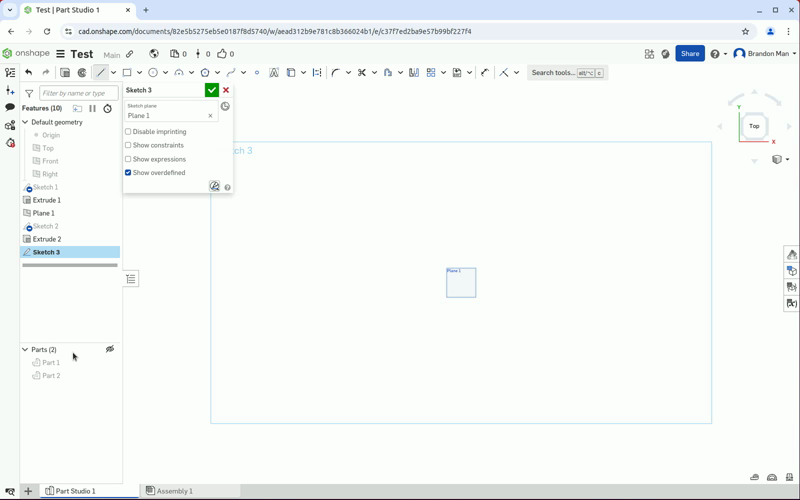
key_down(shift)
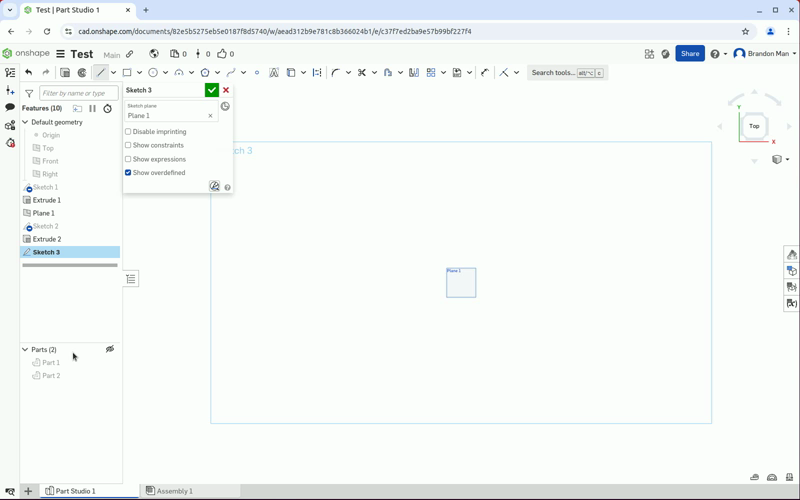
mouse_move(460, 391)
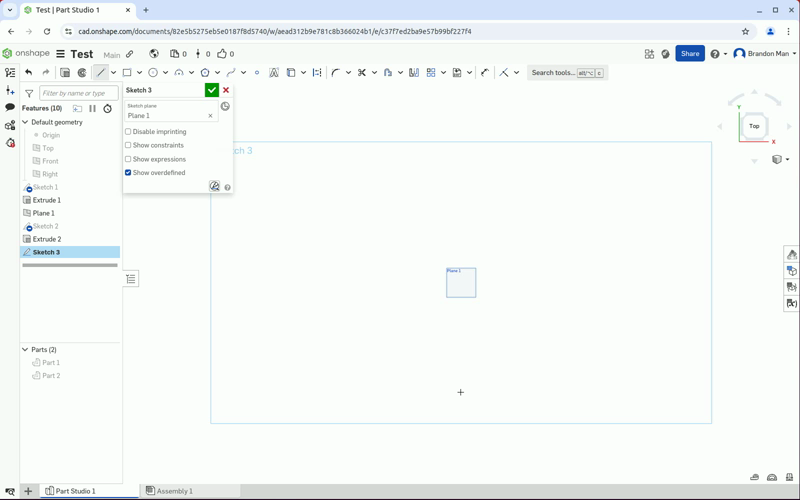
click(460, 391)
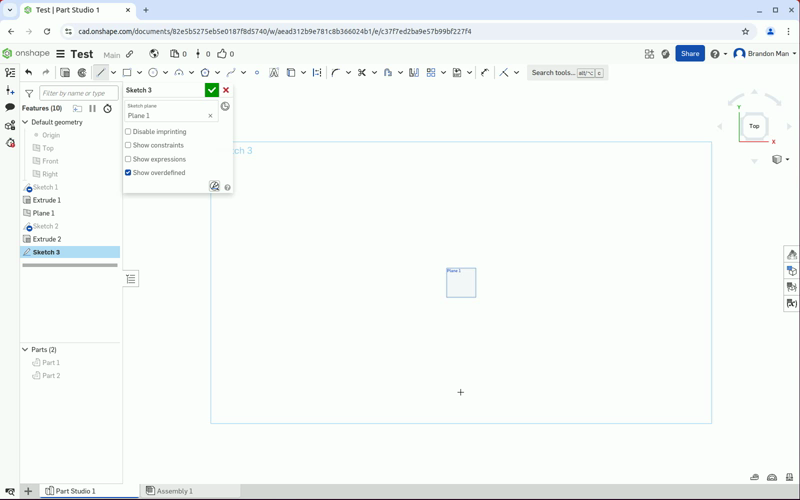
key_up(shift)
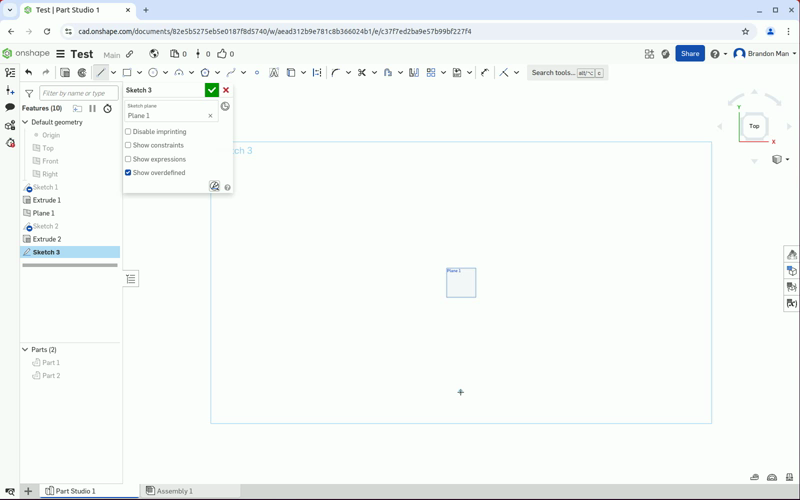
key_down(shift)
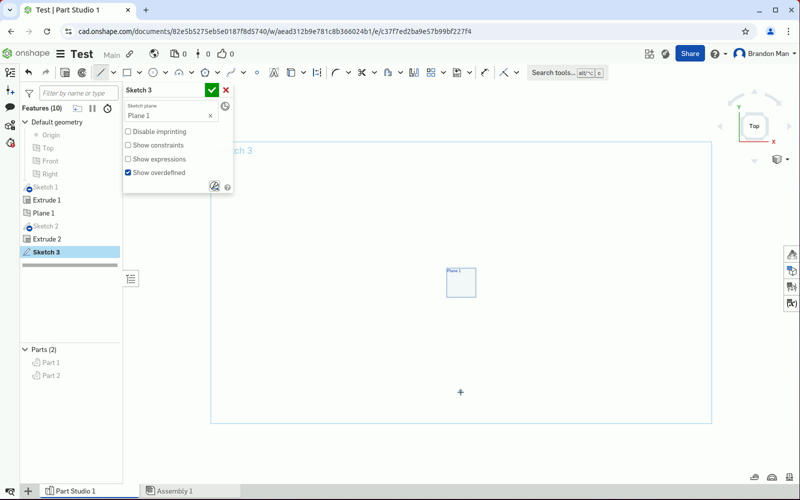
mouse_move(490, 391)
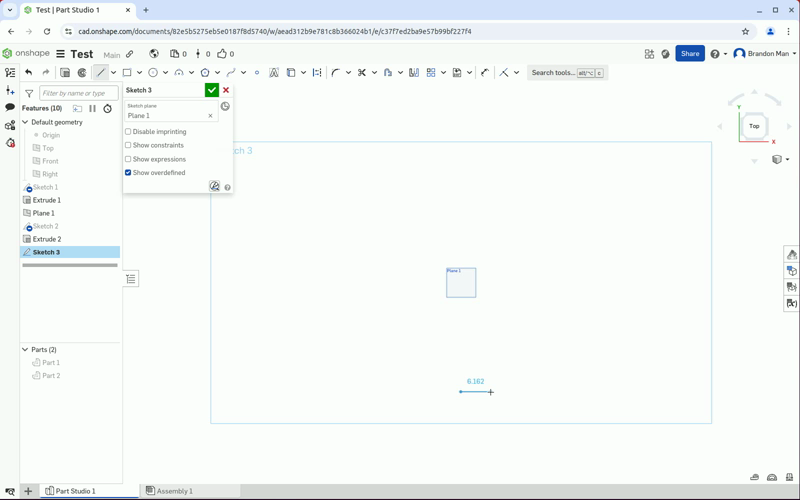
mouse_move(489, 391)
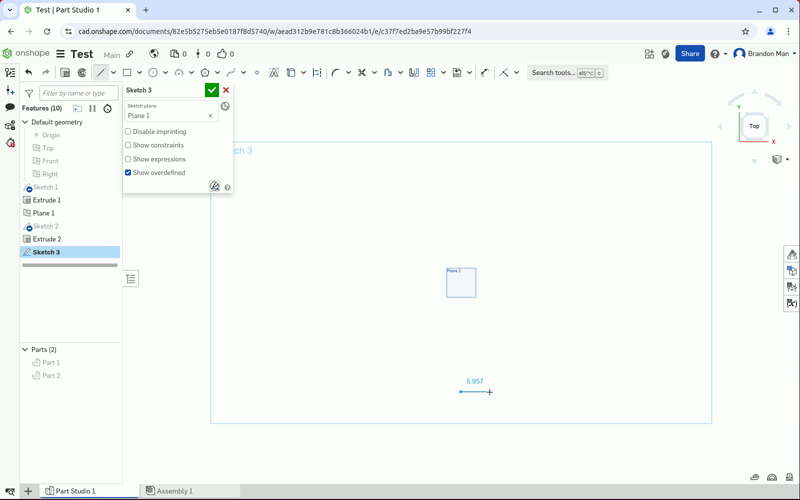
click(489, 391)
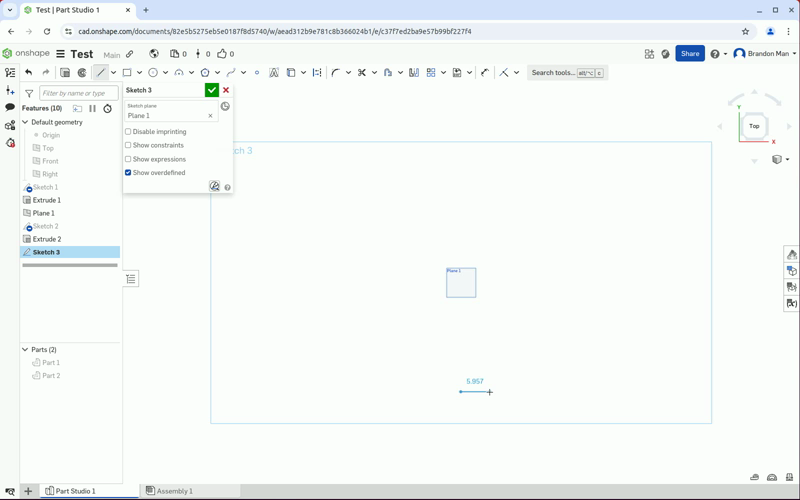
key_up(shift)
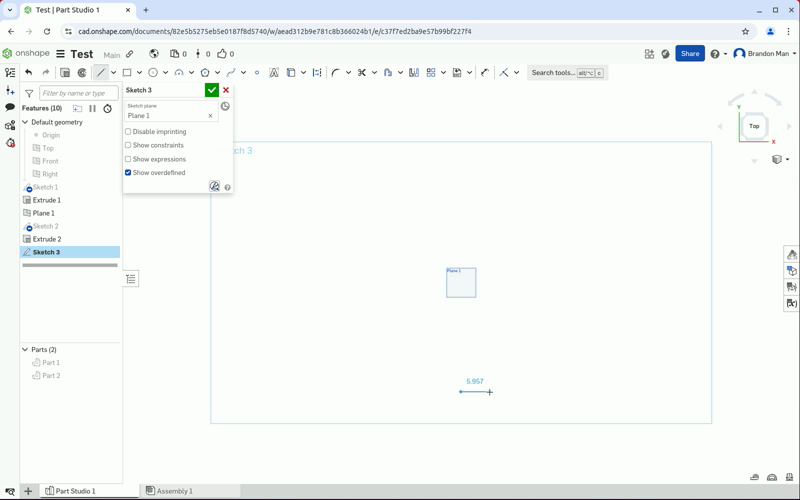
key_down(shift)
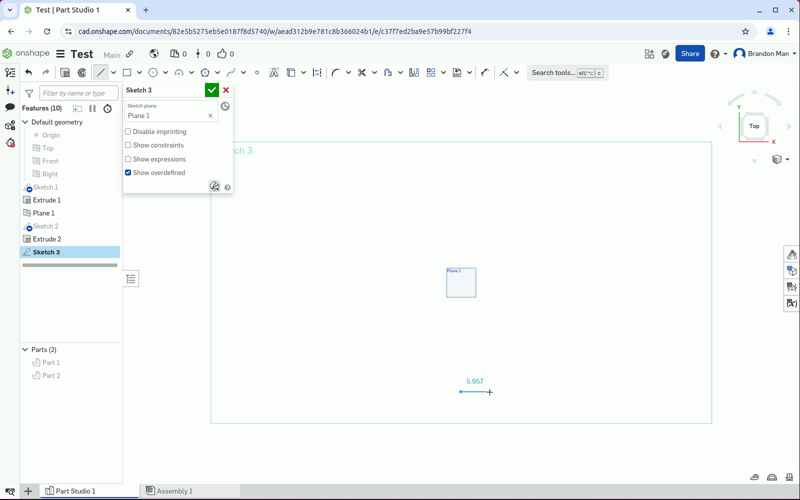
mouse_move(519, 391)
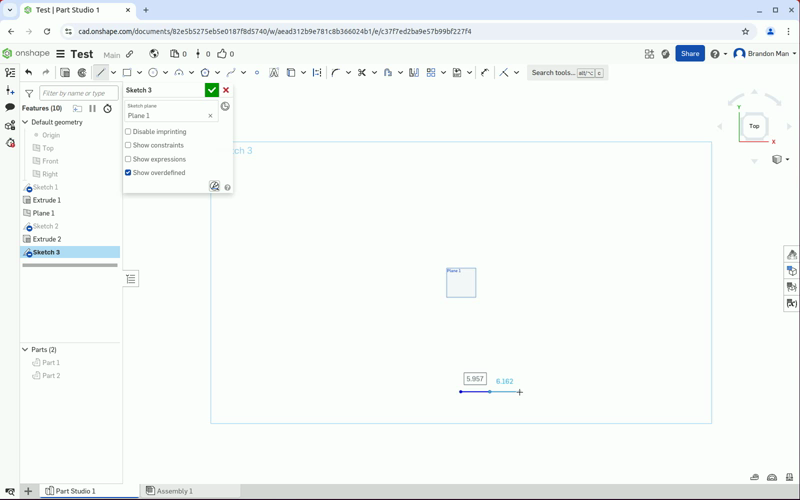
mouse_move(489, 361)
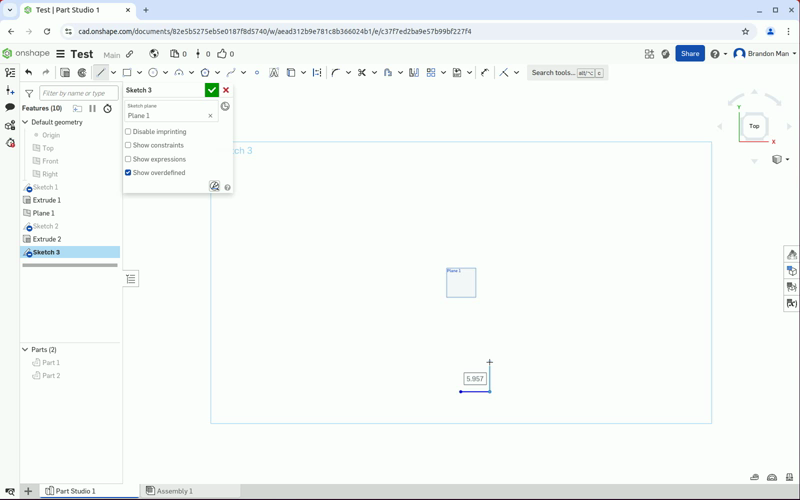
click(489, 361)
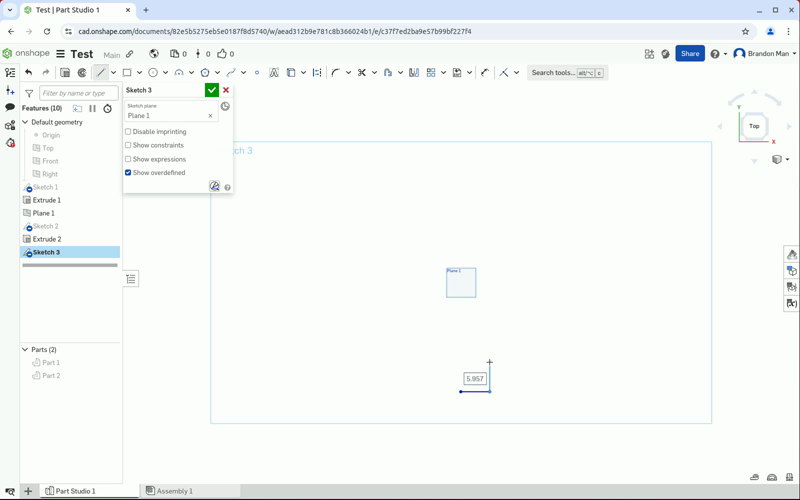
key_up(shift)
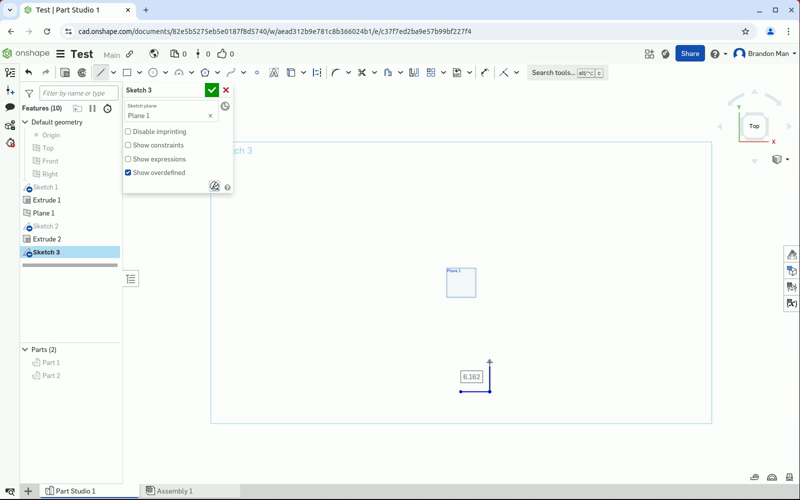
key(esc)
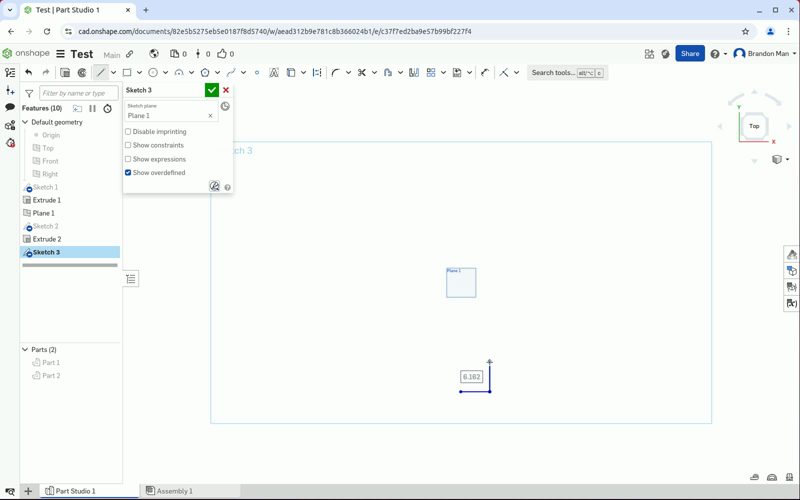
key(a)
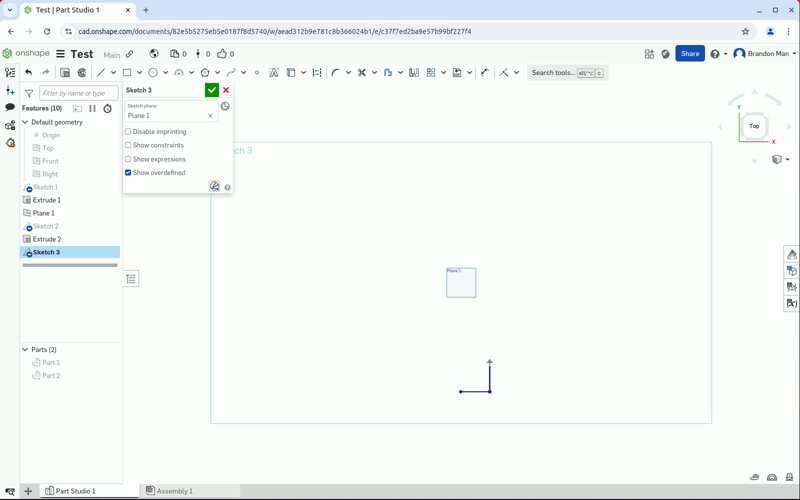
mouse_move(489, 361)
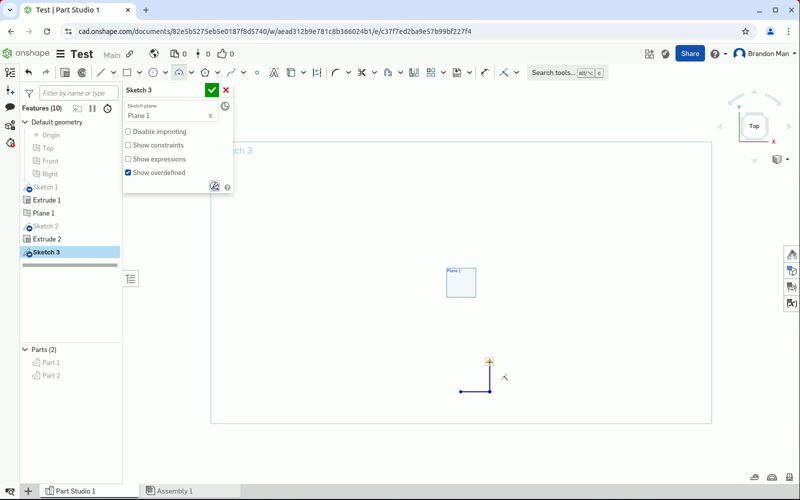
click(489, 361)
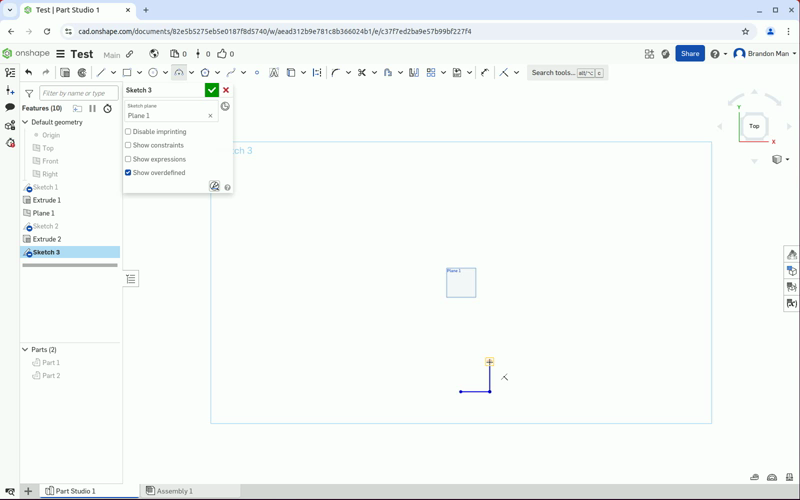
key_down(shift)
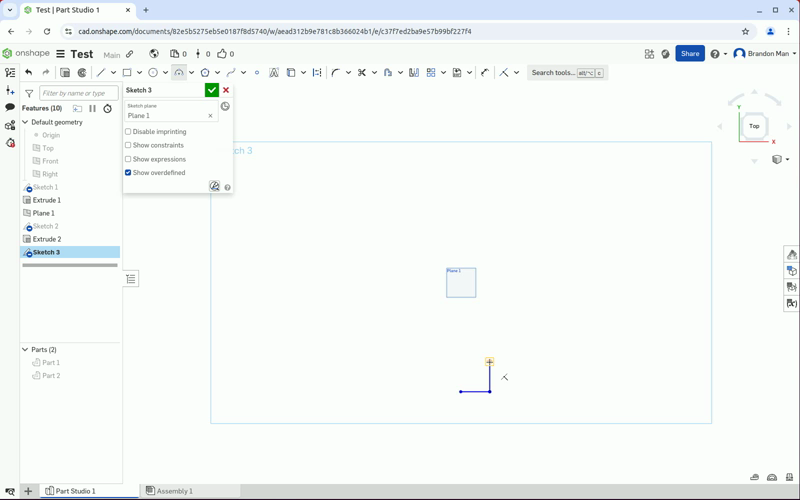
mouse_move(460, 366)
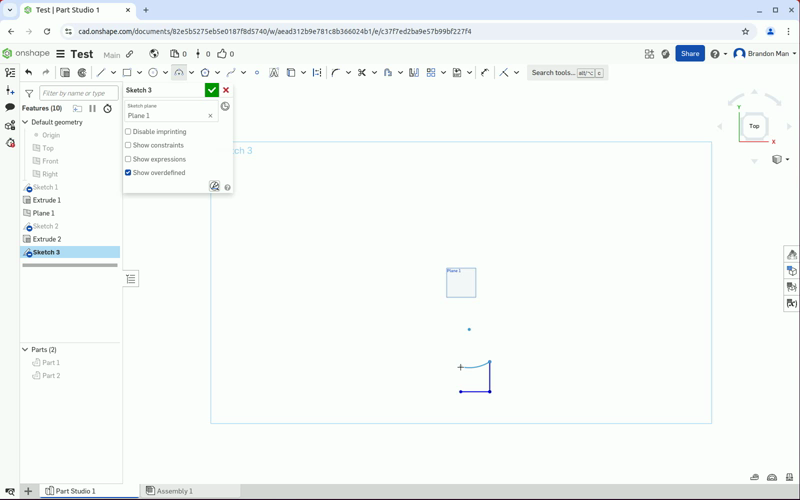
click(460, 366)
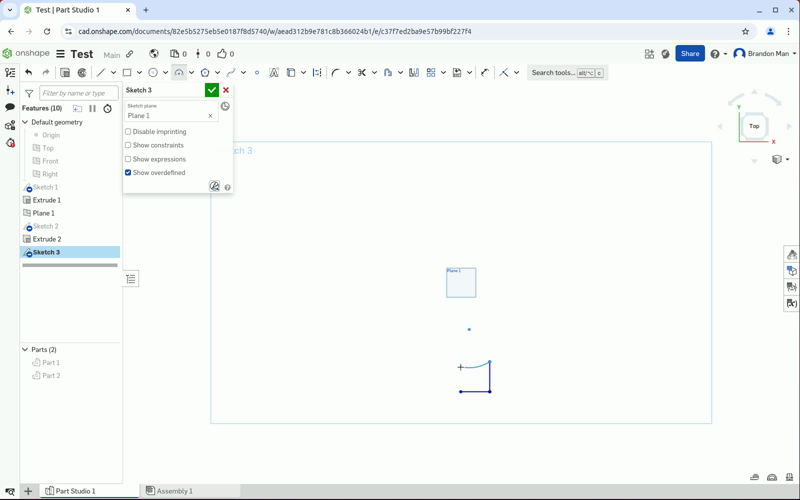
mouse_move(475, 365)
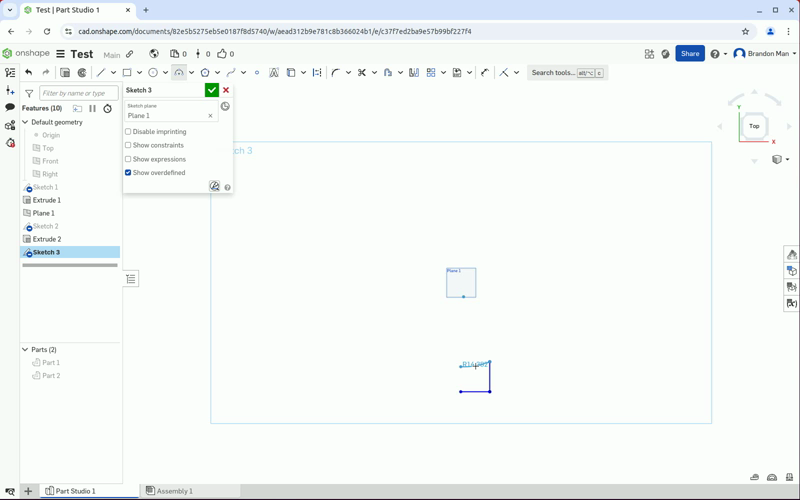
click(475, 365)
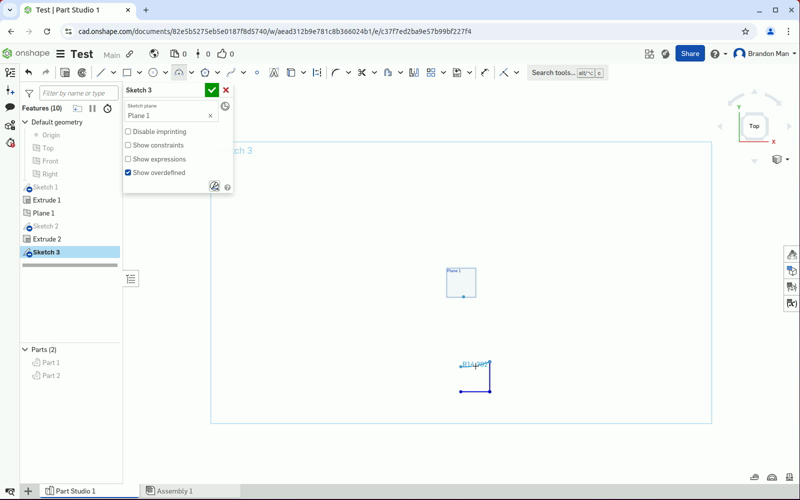
key_up(shift)
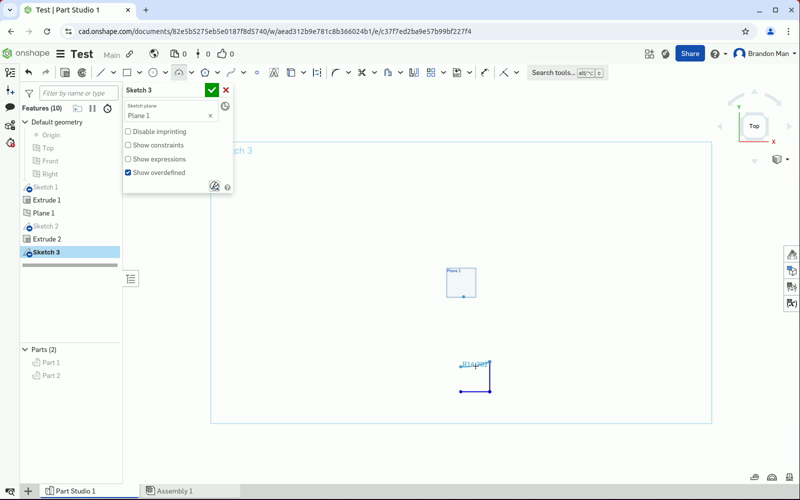
key(esc)
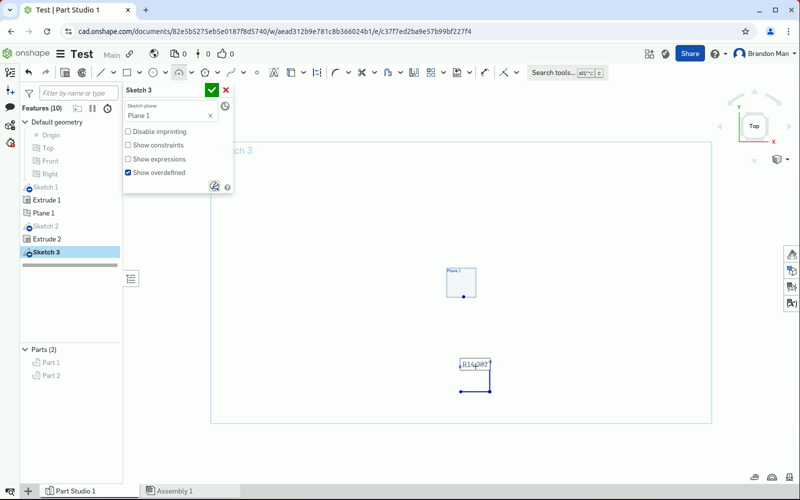
key(l)
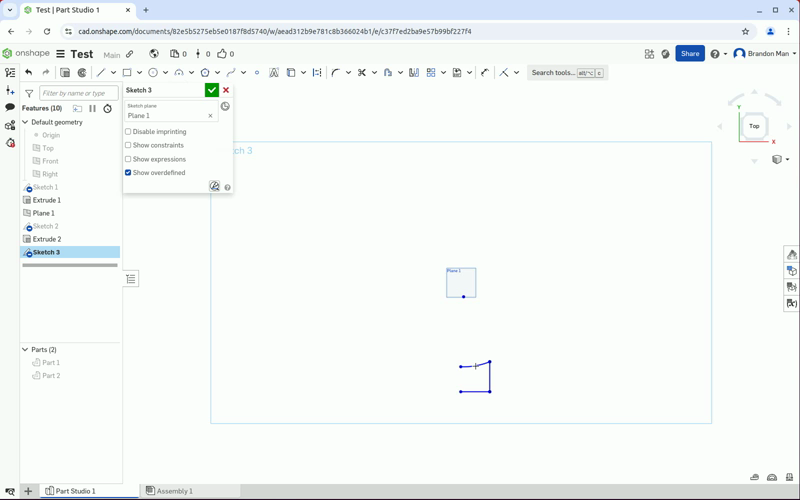
mouse_move(460, 366)
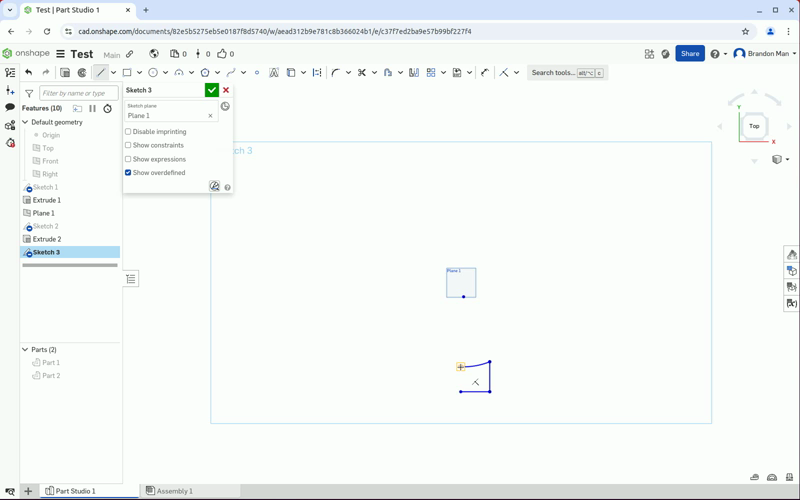
click(460, 366)
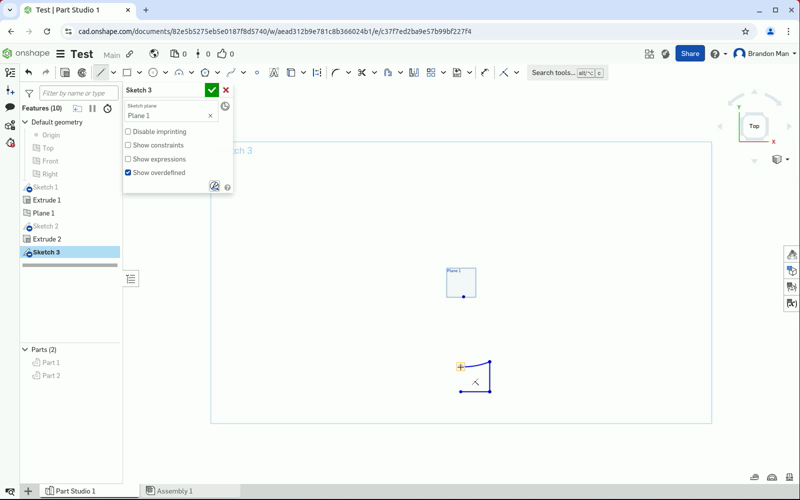
mouse_move(490, 366)
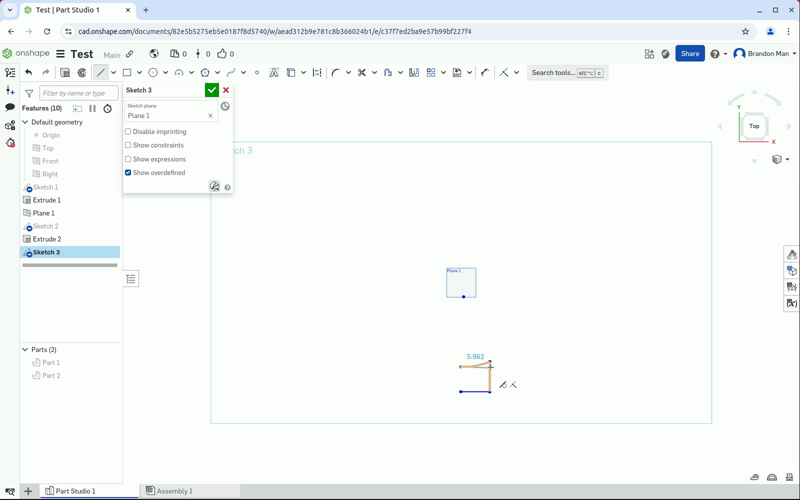
key_down(shift)
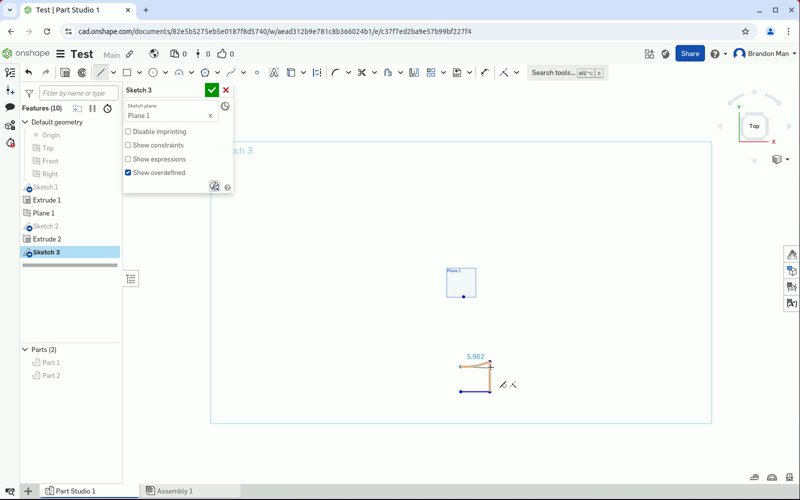
mouse_move(460, 391)
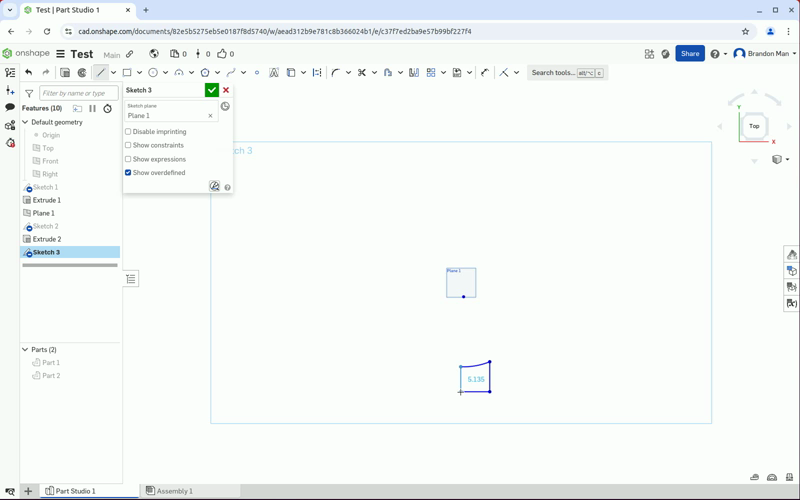
key_up(shift)
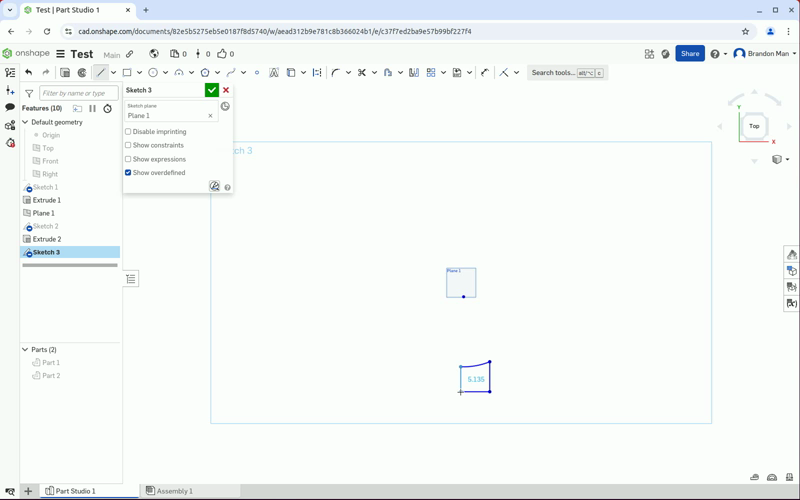
click(460, 391)
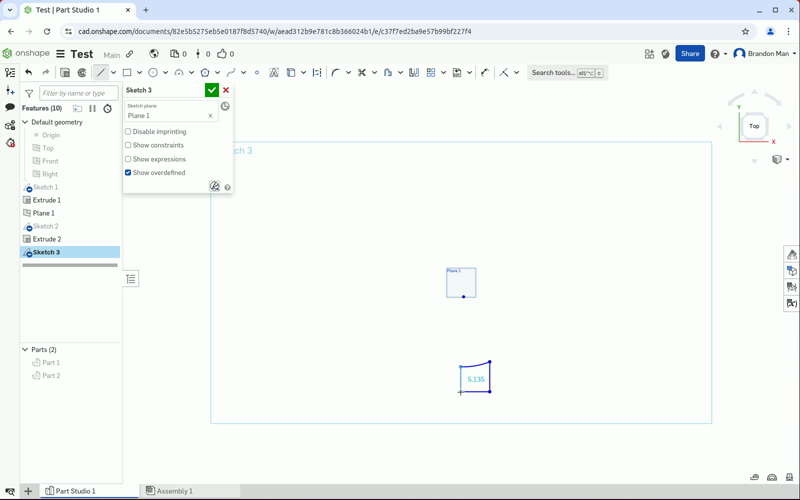
key(esc)
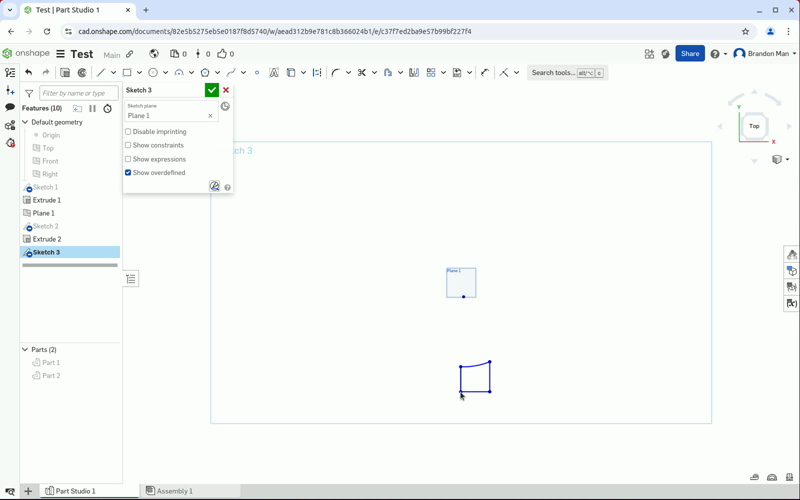
mouse_move(469, 375)
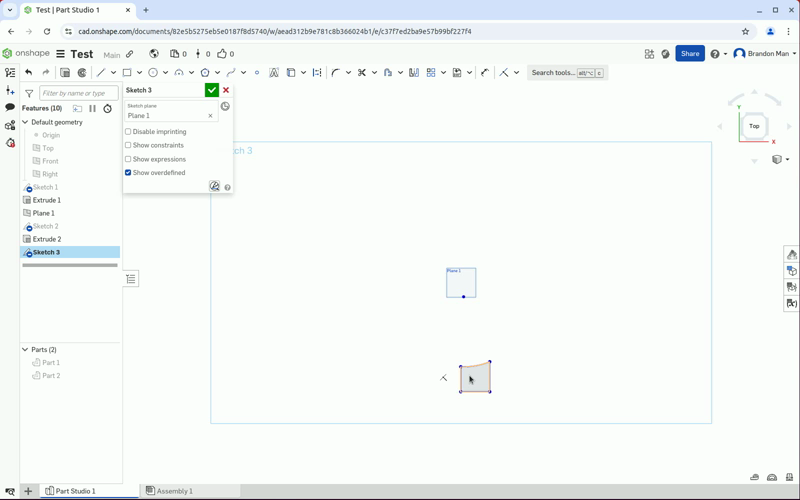
scroll(6)
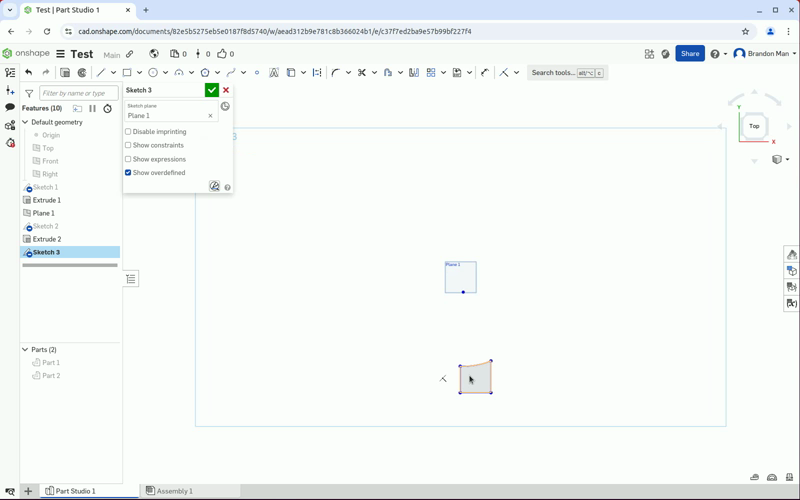
scroll(6)
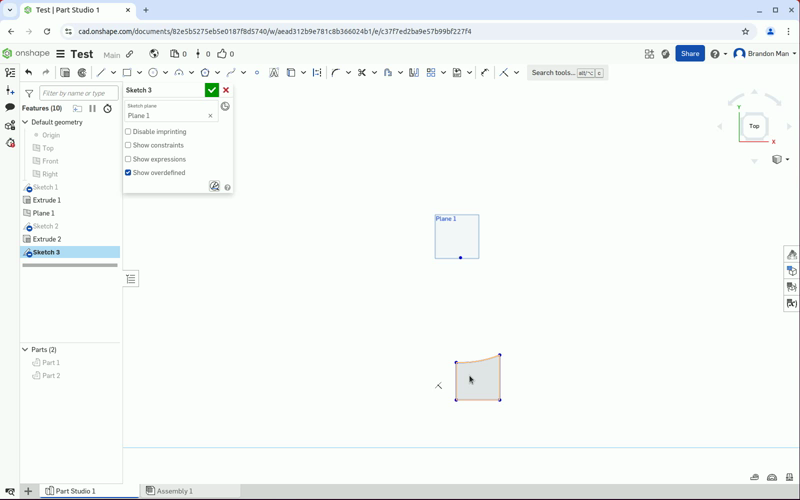
scroll(6)
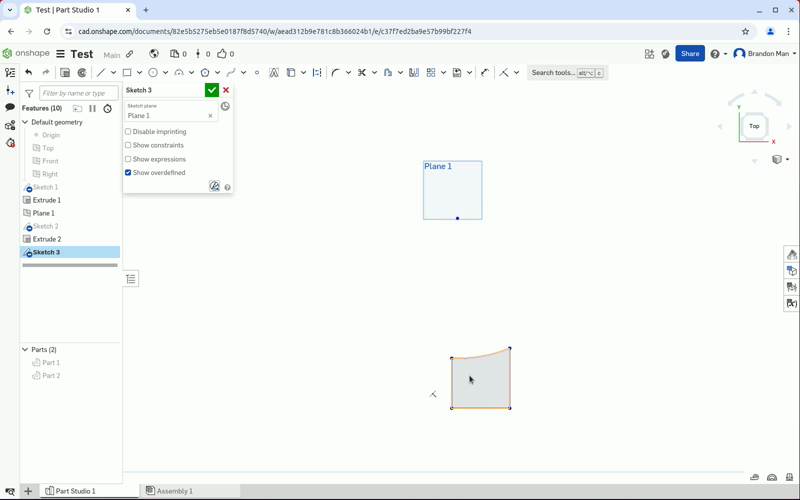
scroll(6)
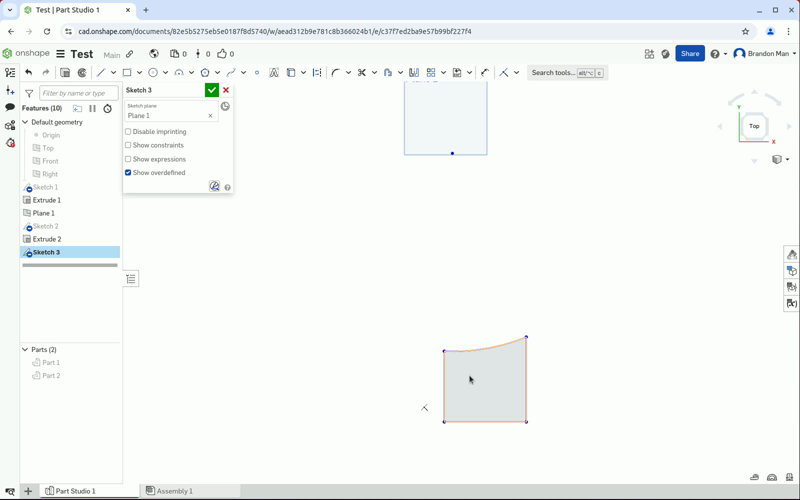
scroll(6)
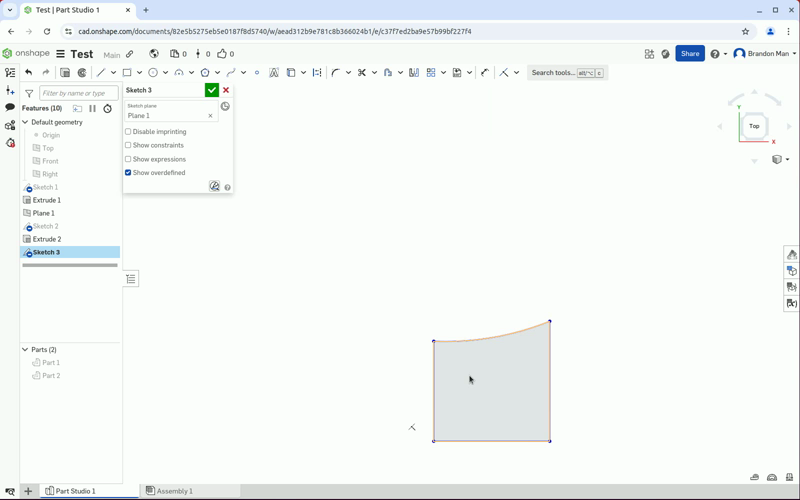
scroll(6)
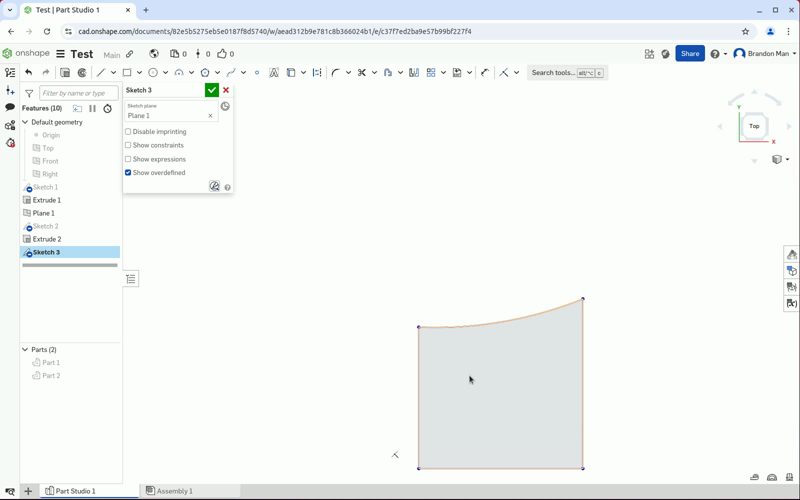
scroll(6)
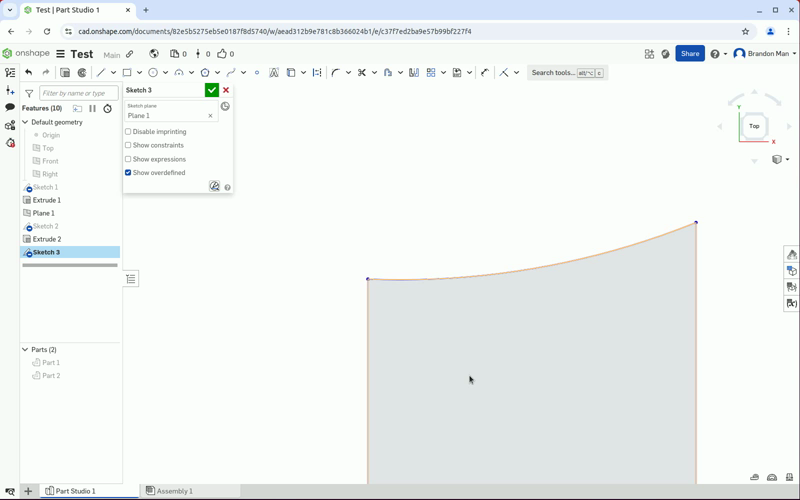
click(469, 375)
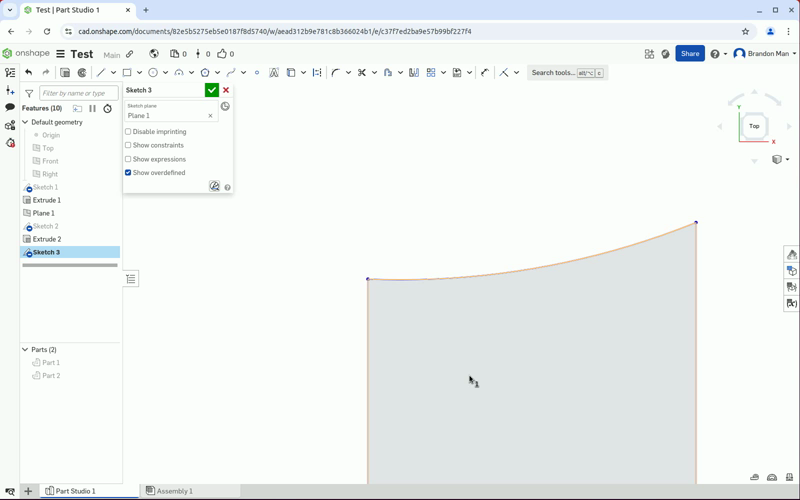
scroll(-6)
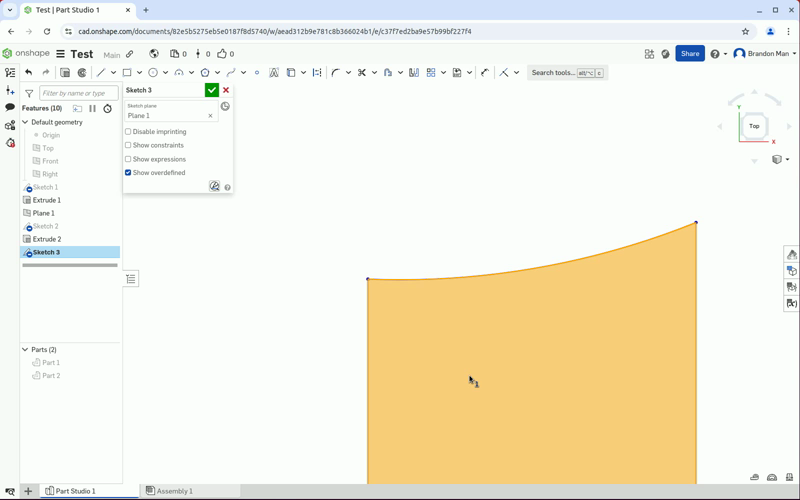
scroll(-6)
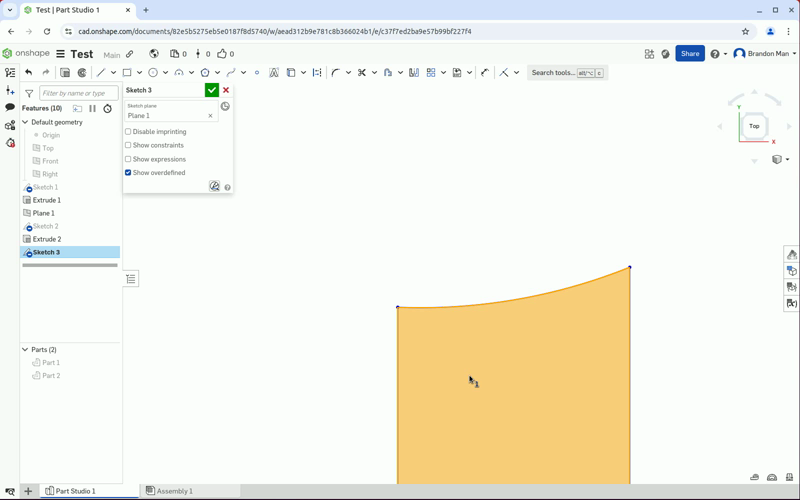
scroll(-6)
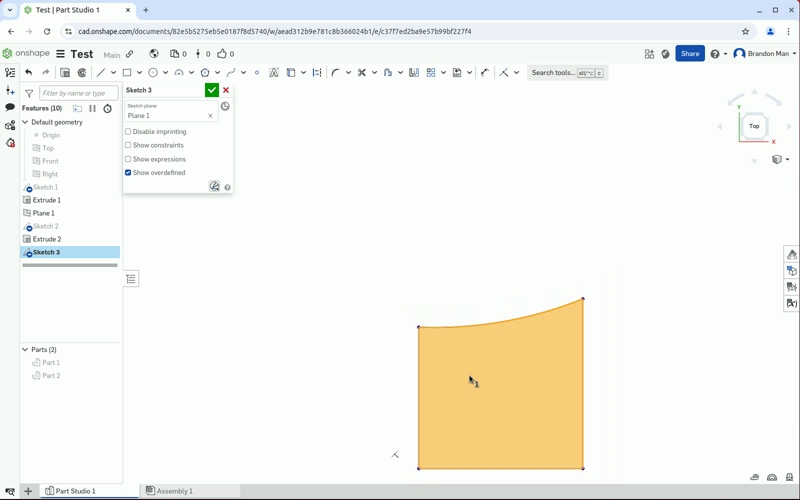
scroll(-6)
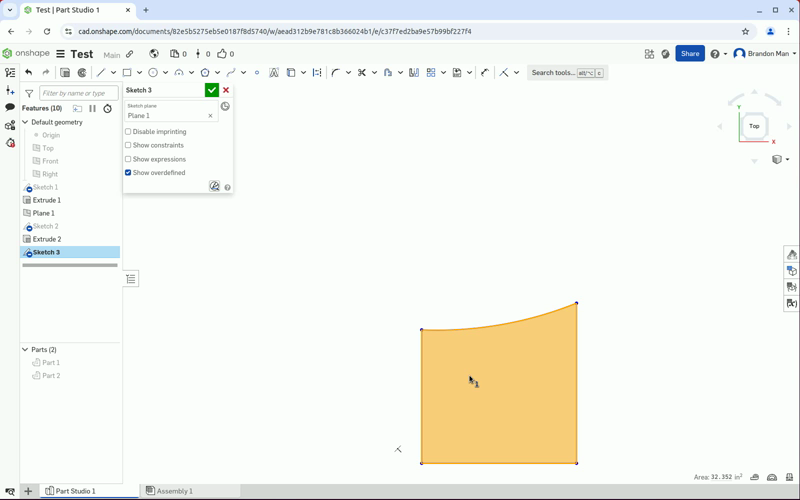
scroll(-6)
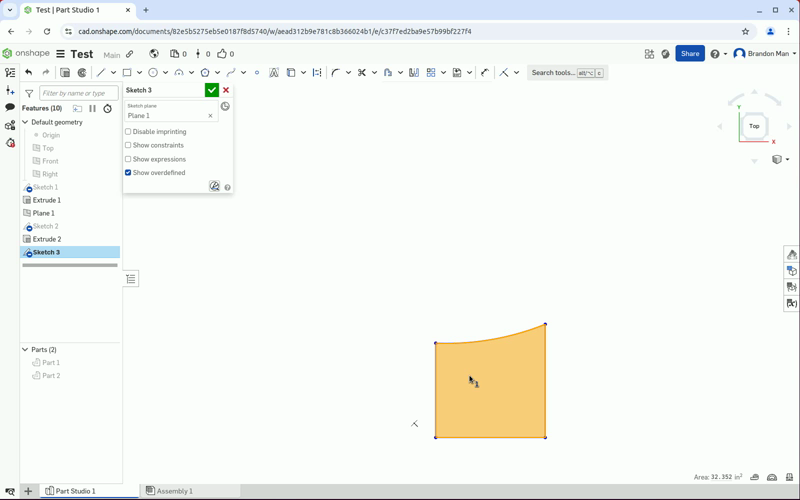
scroll(-6)
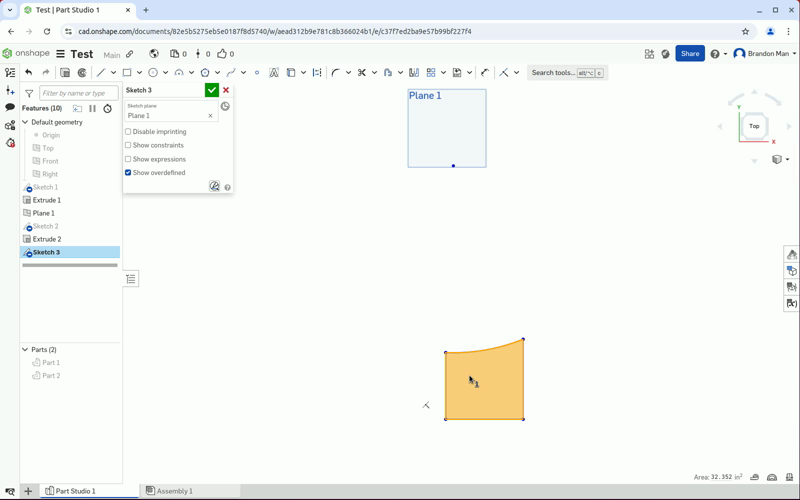
scroll(-6)
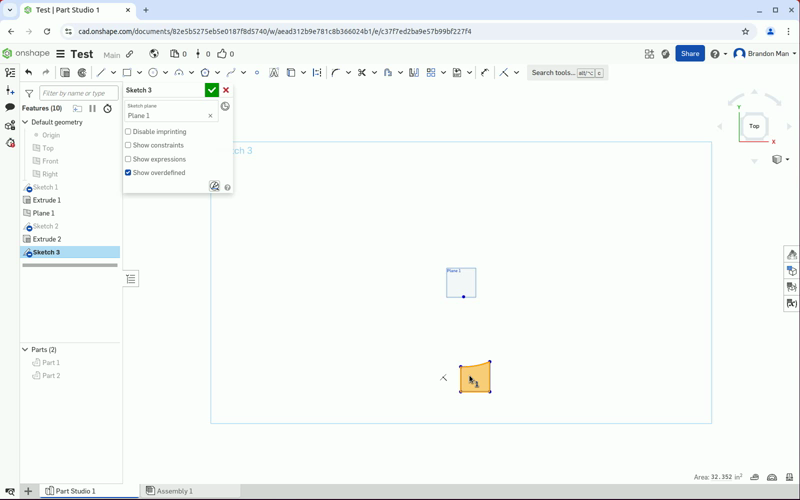
mouse_move(73, 352)
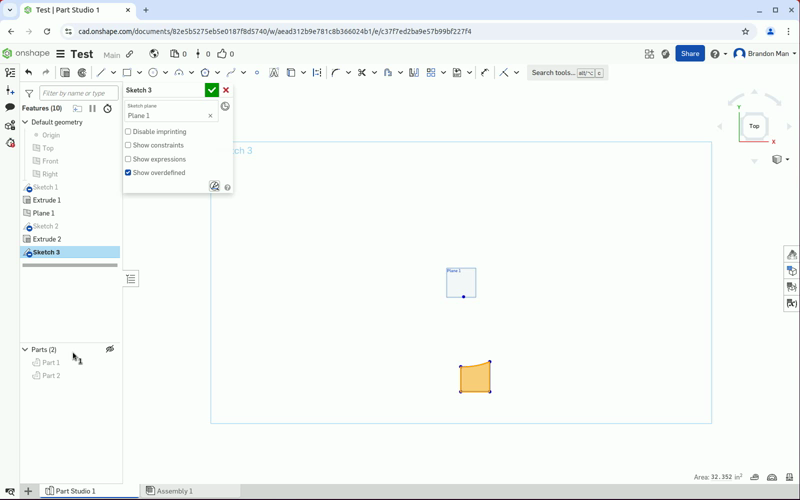
key(shift+y)
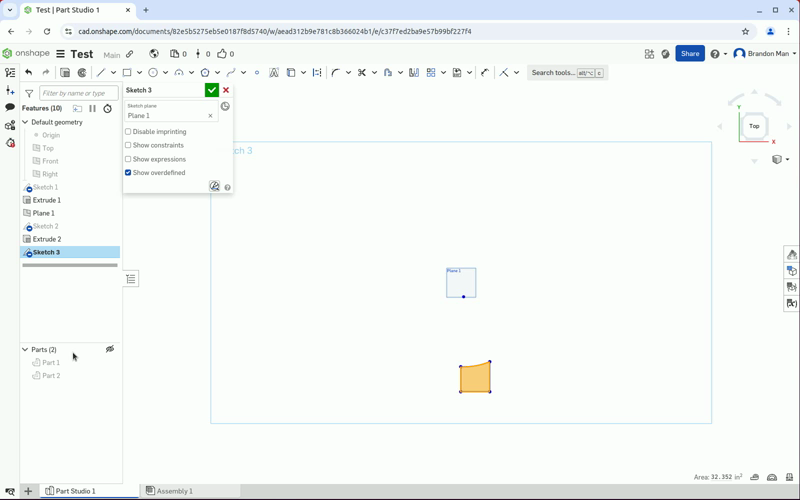
key(shift+e)
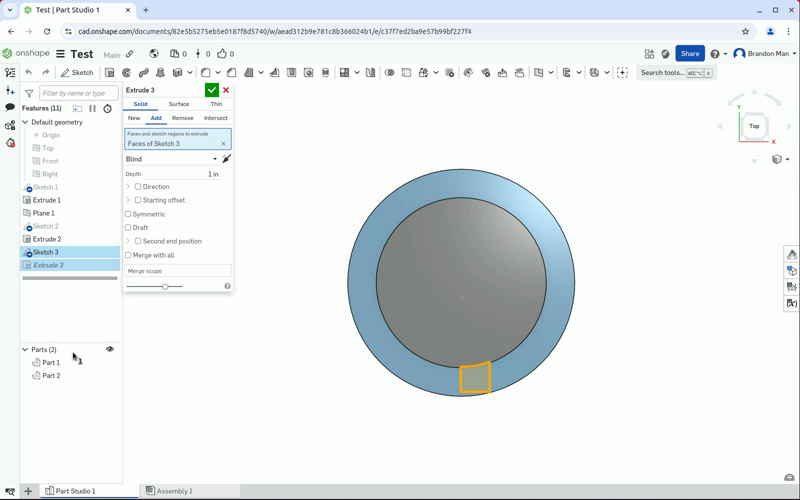
mouse_move(143, 106)
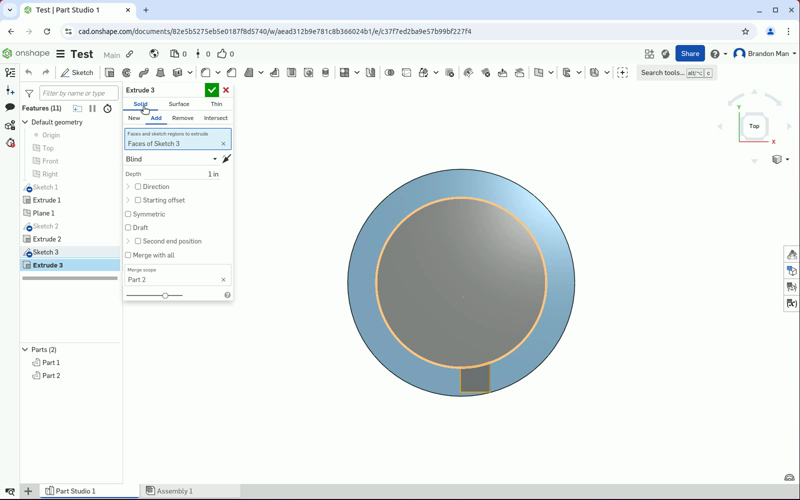
click(143, 106)
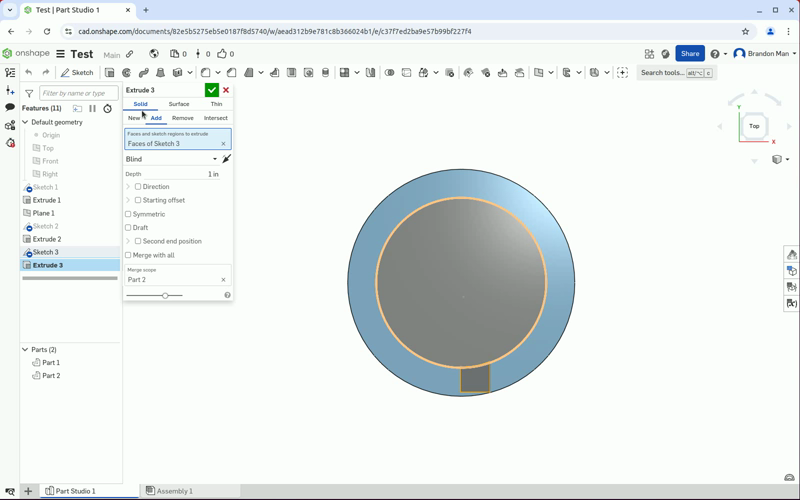
mouse_move(137, 120)
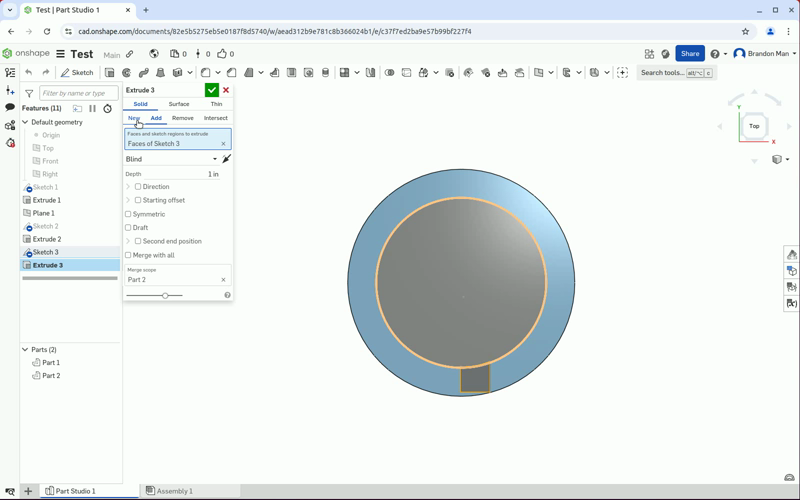
click(137, 120)
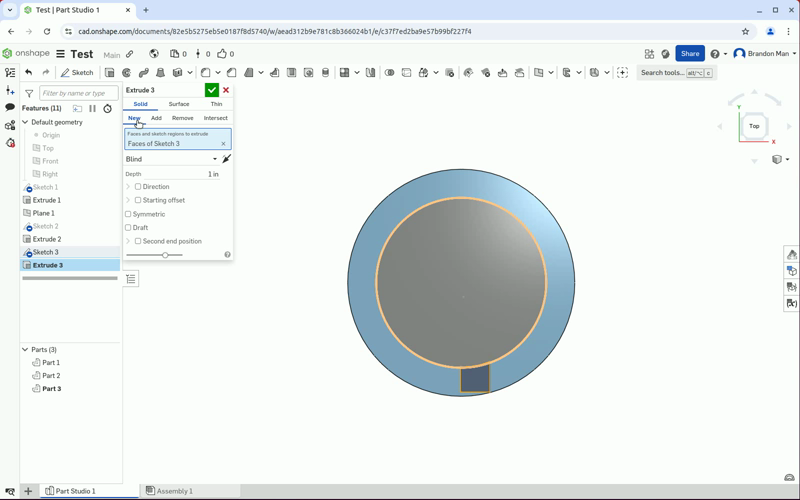
key(tab, 4)
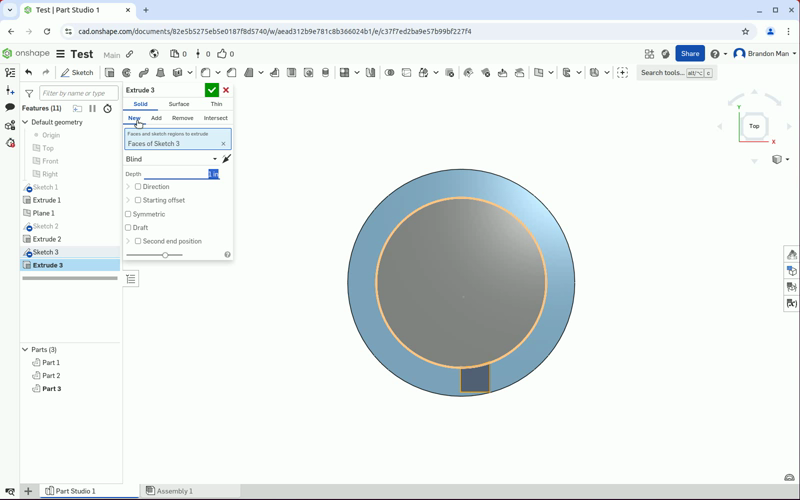
text(5.777)
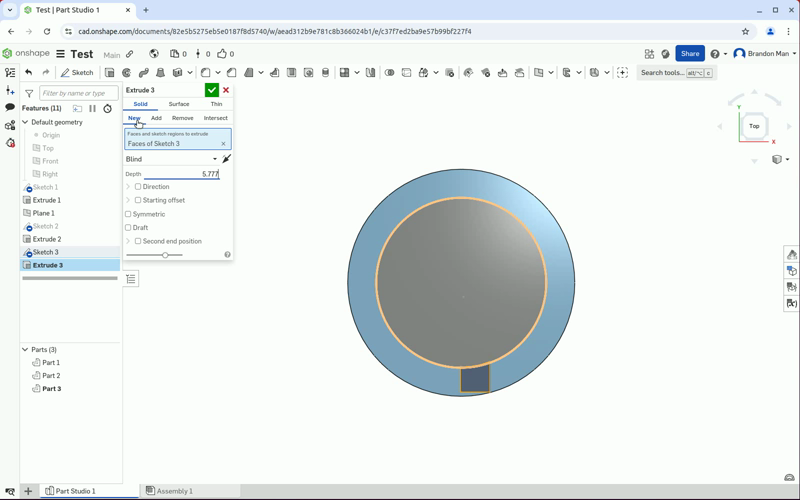
key(enter)
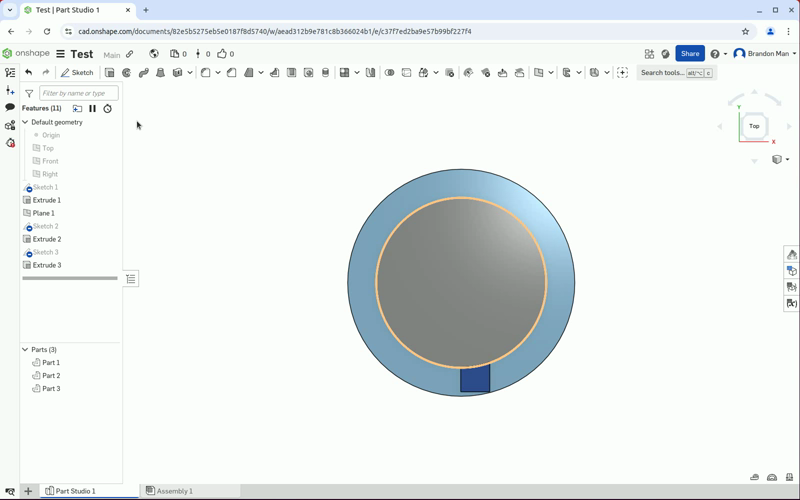
key(shift+h)
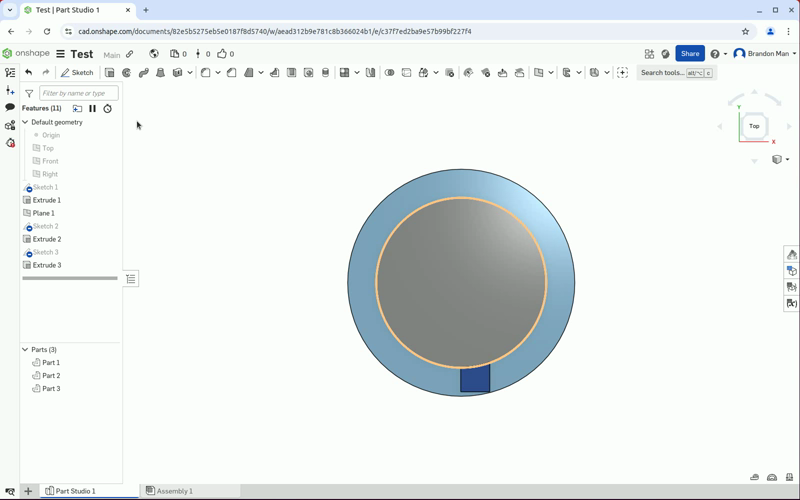
key(shift+h)
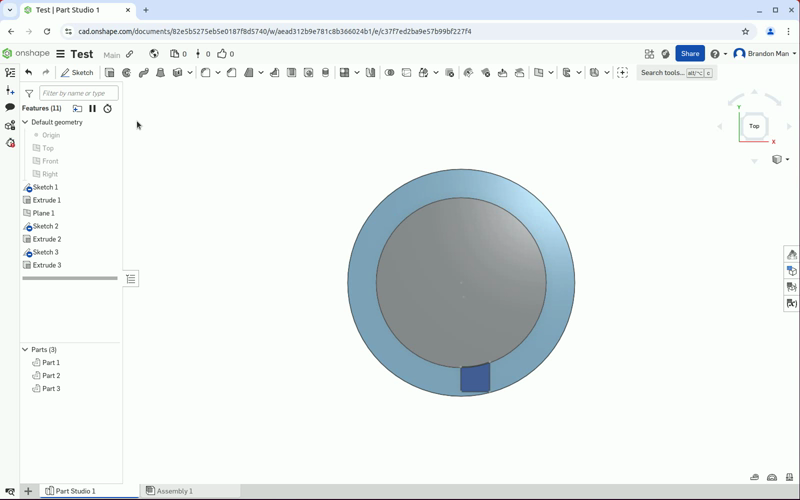
key(shift+7)
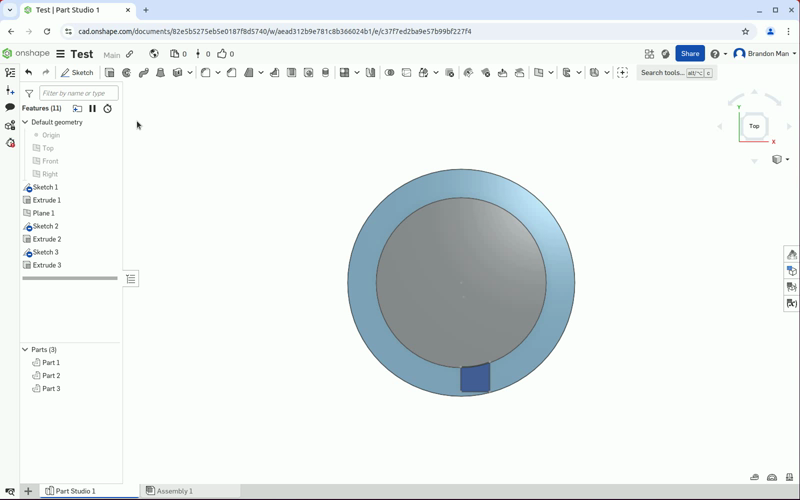
key(up, 3)
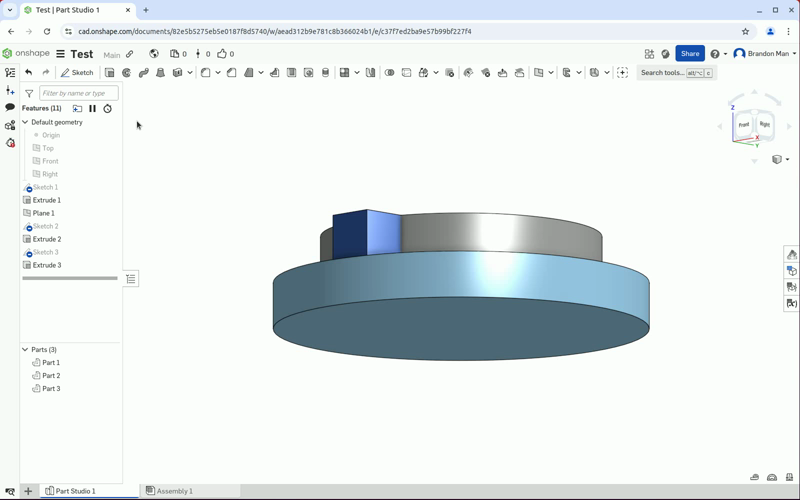
key(left, 3)
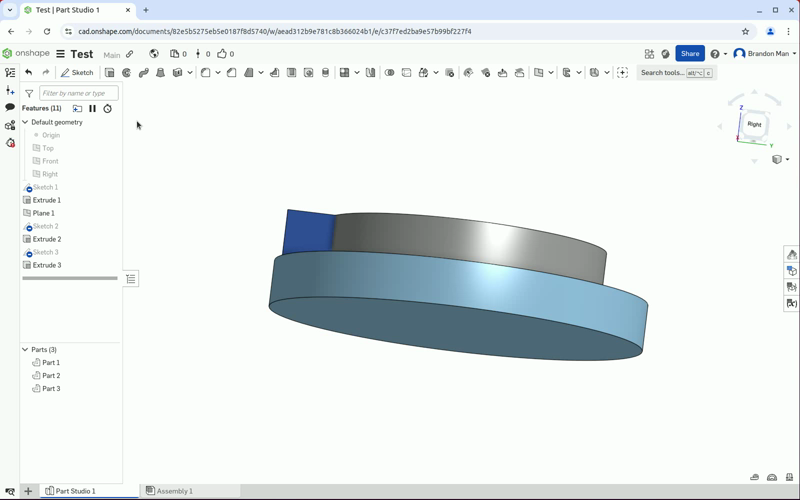
key(right, 3)
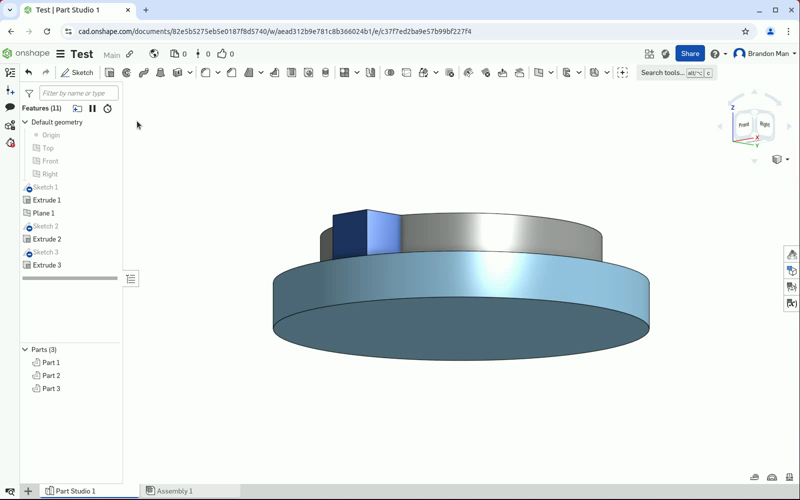
key(down, 3)
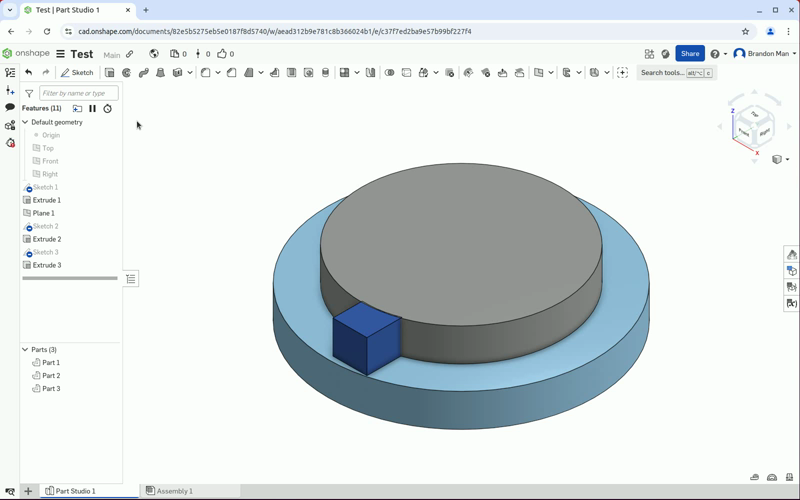
mouse_move(73, 189)
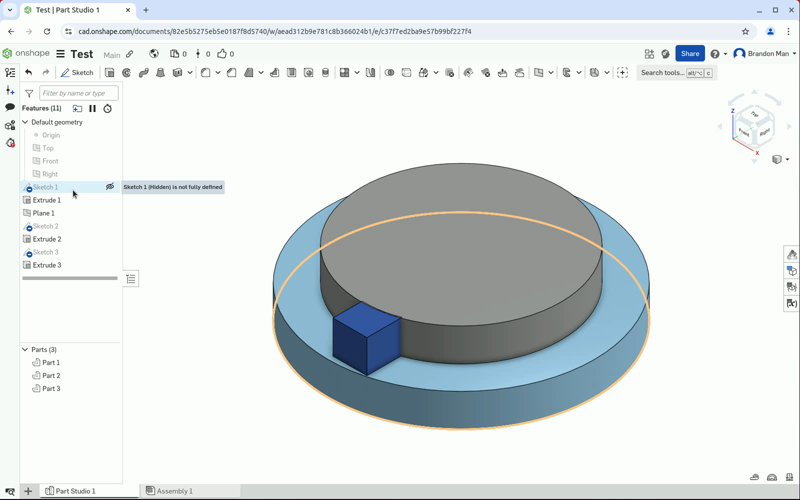
click(73, 189)